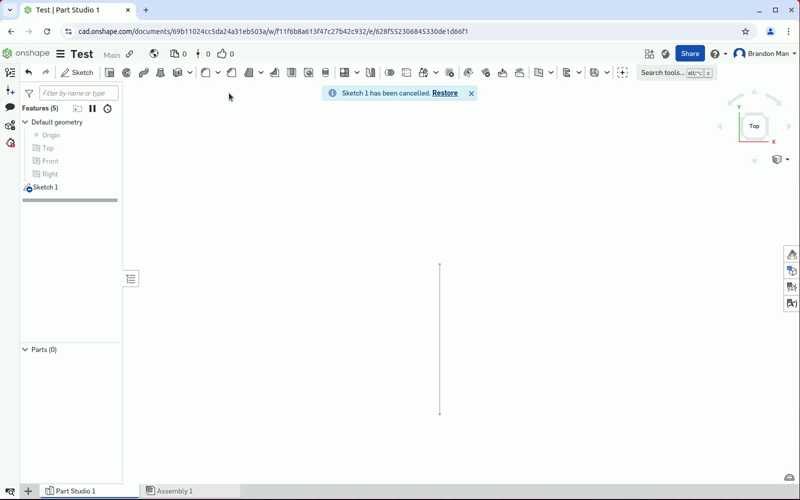
key(shift+h)
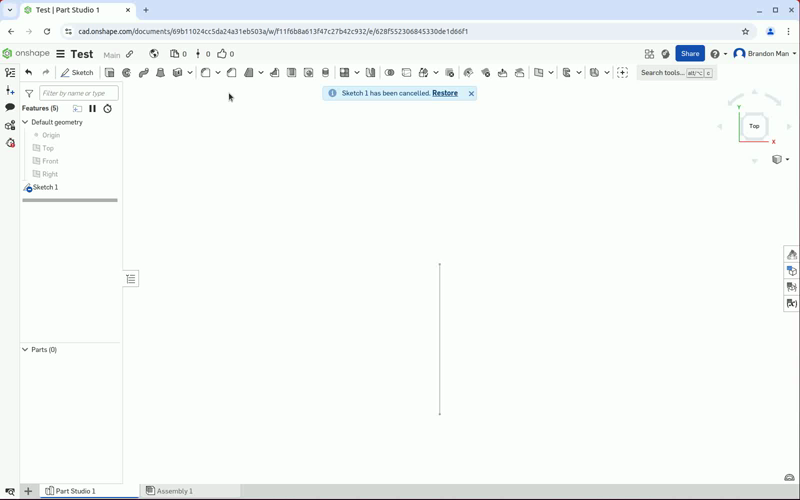
key(shift+s)
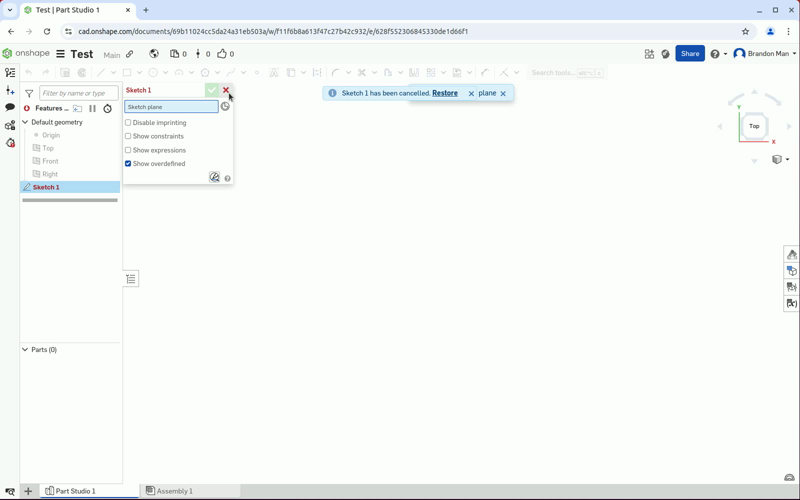
mouse_move(73, 150)
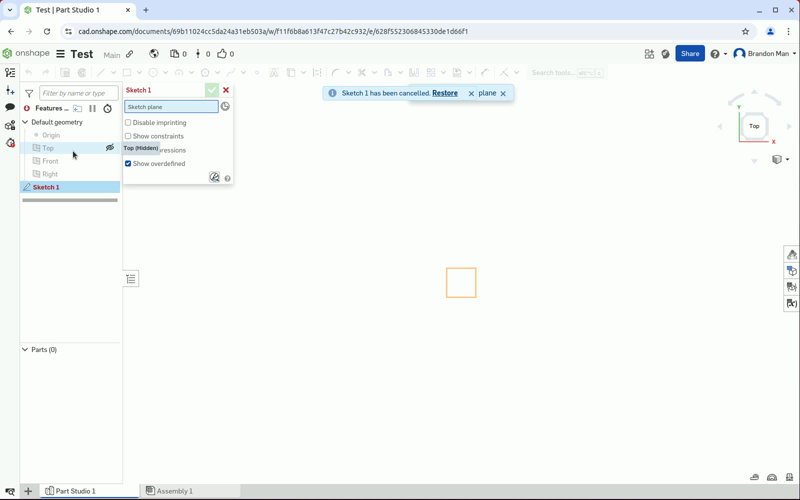
click(73, 150)
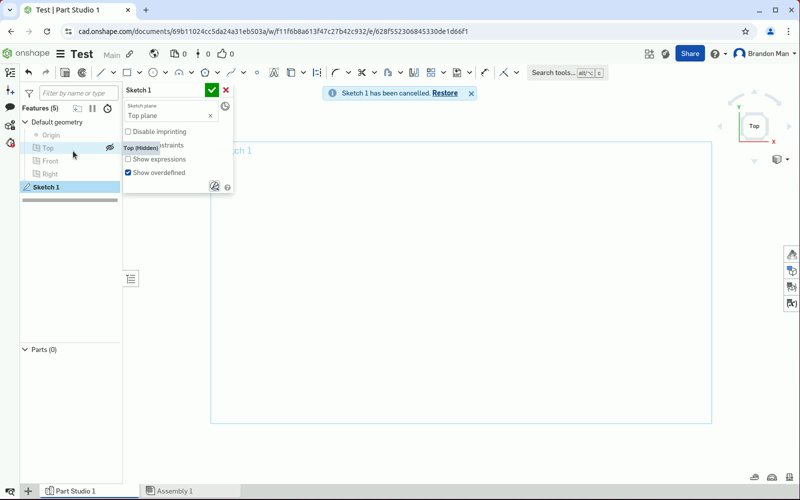
mouse_move(73, 352)
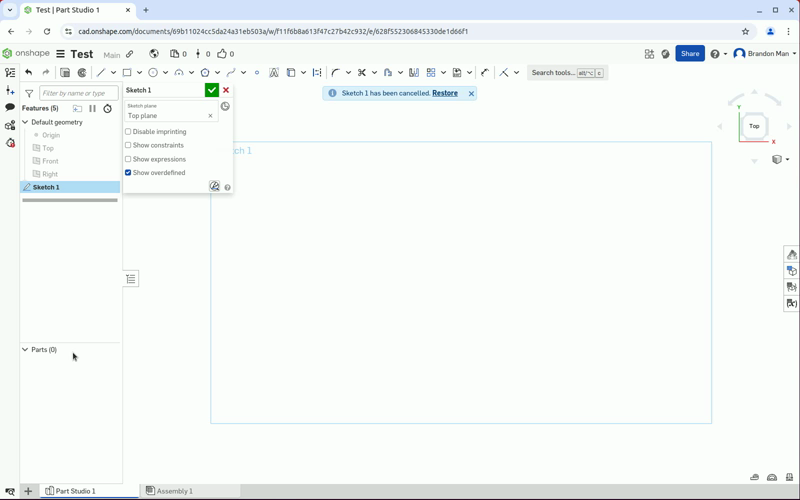
key(y)
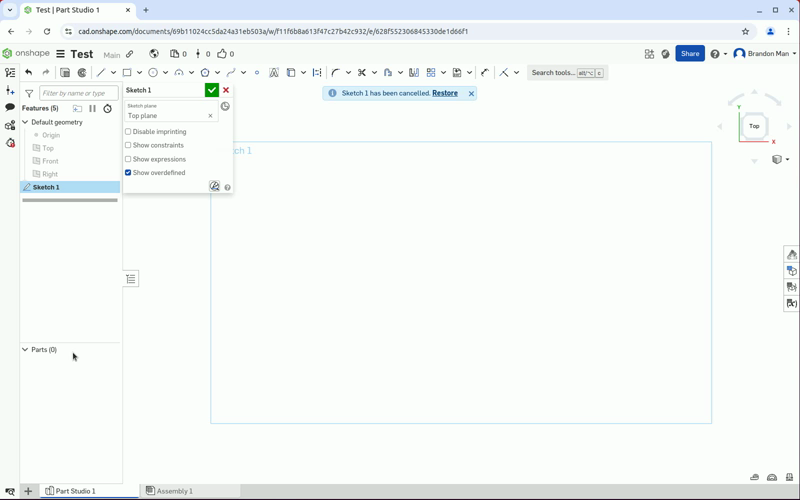
key(l)
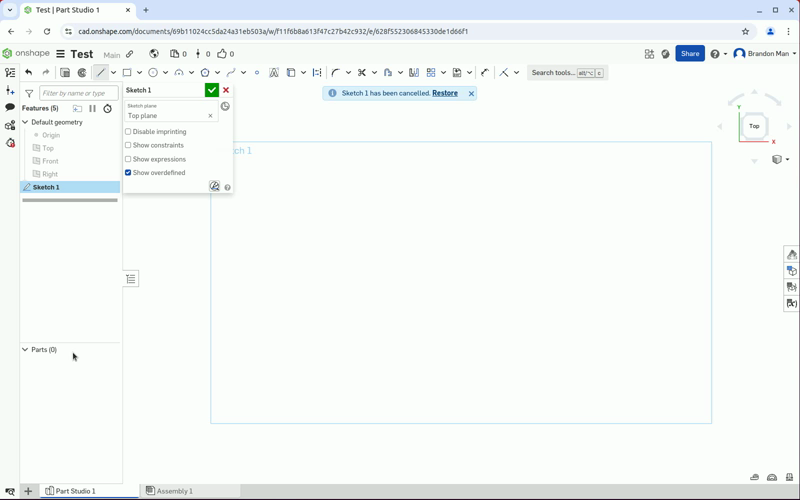
key_down(shift)
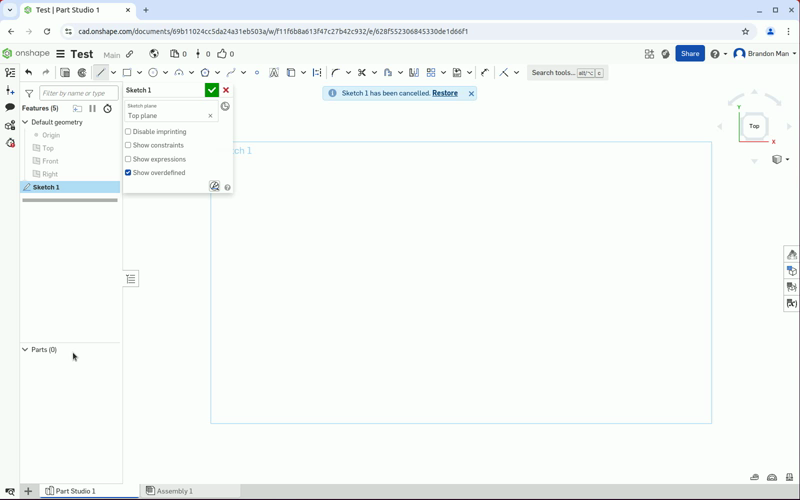
mouse_move(369, 378)
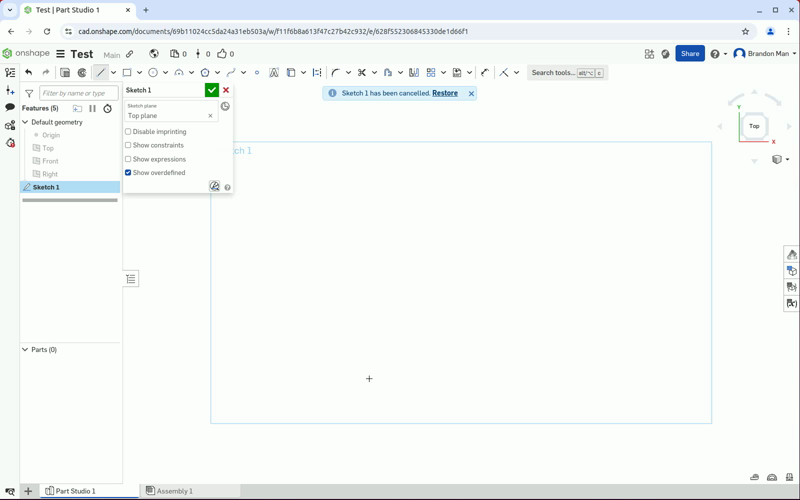
click(369, 378)
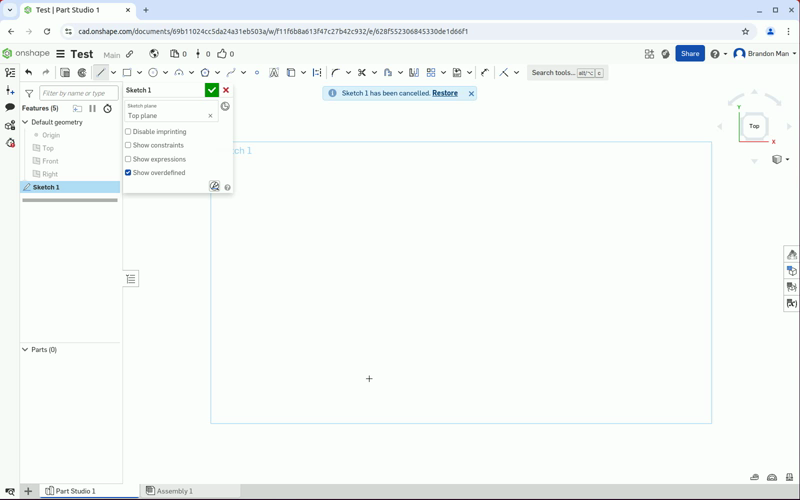
key_up(shift)
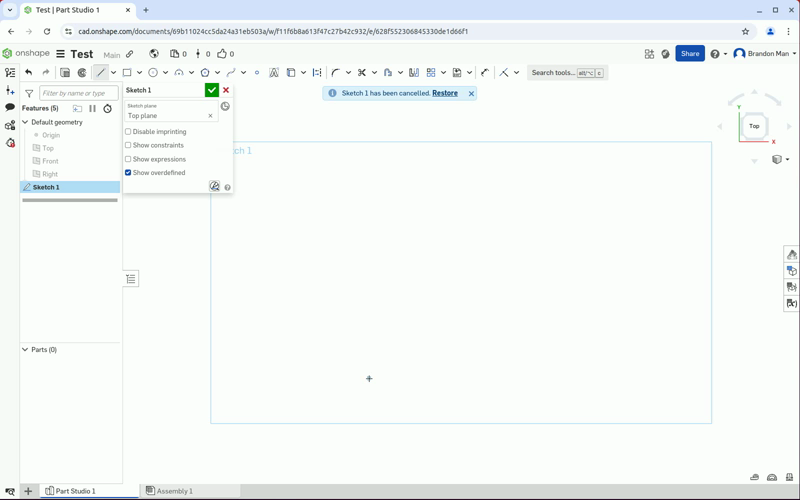
key_down(shift)
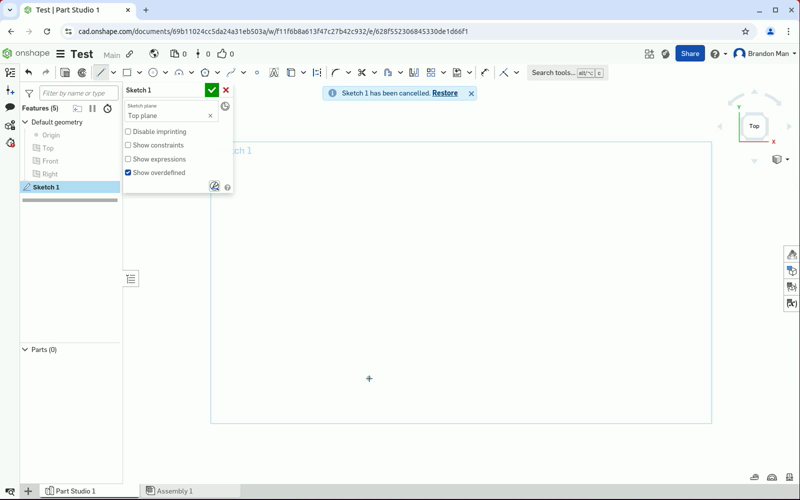
mouse_move(551, 378)
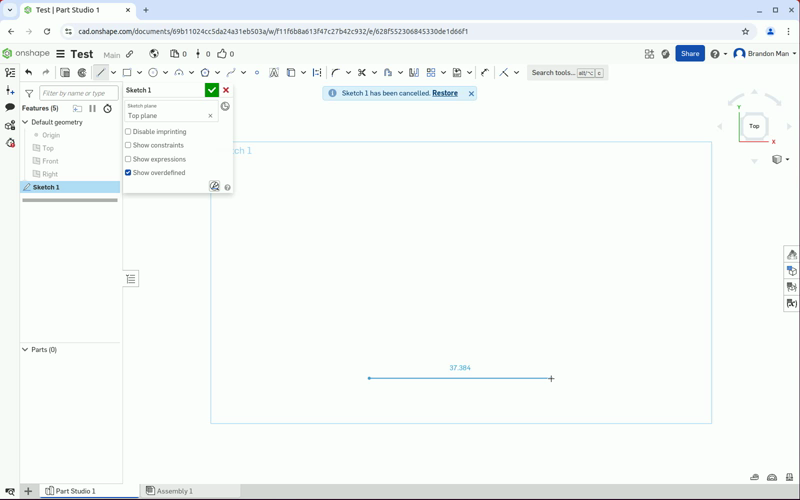
click(551, 378)
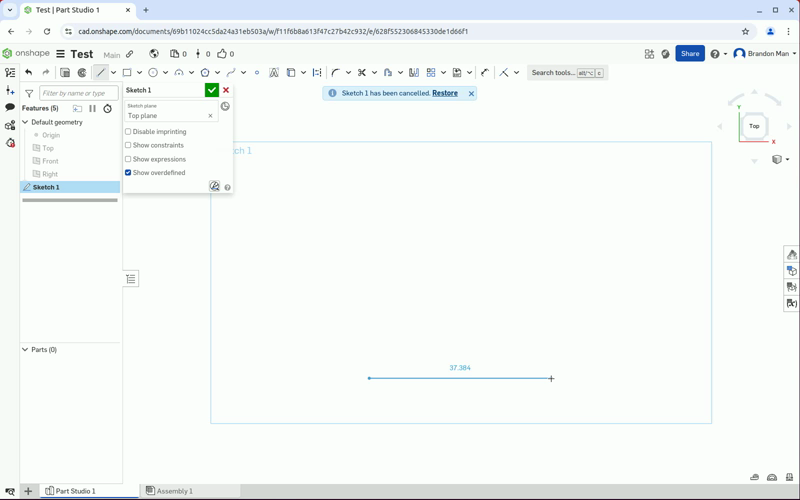
key_up(shift)
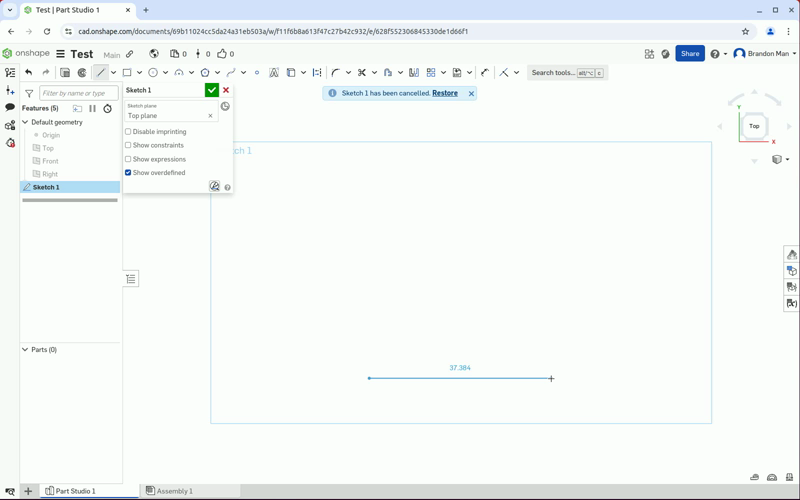
key_down(shift)
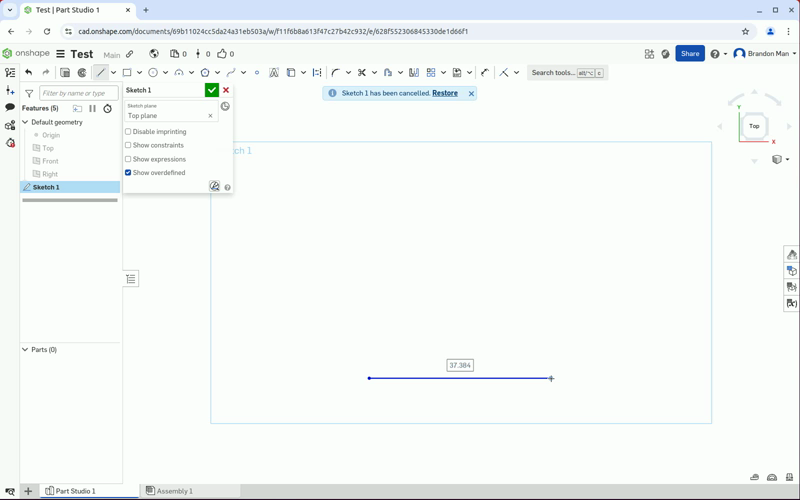
mouse_move(551, 189)
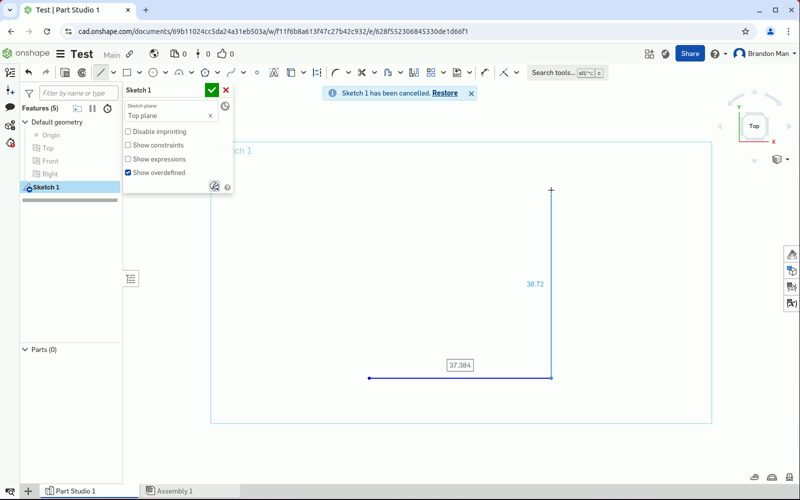
click(551, 189)
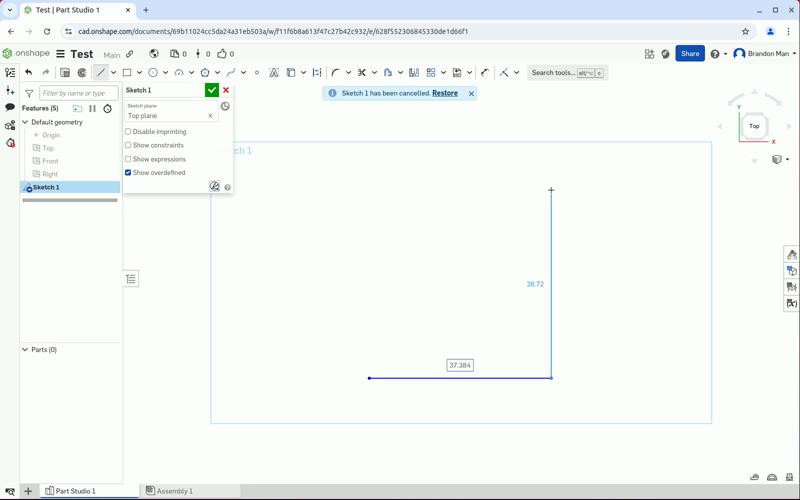
key_up(shift)
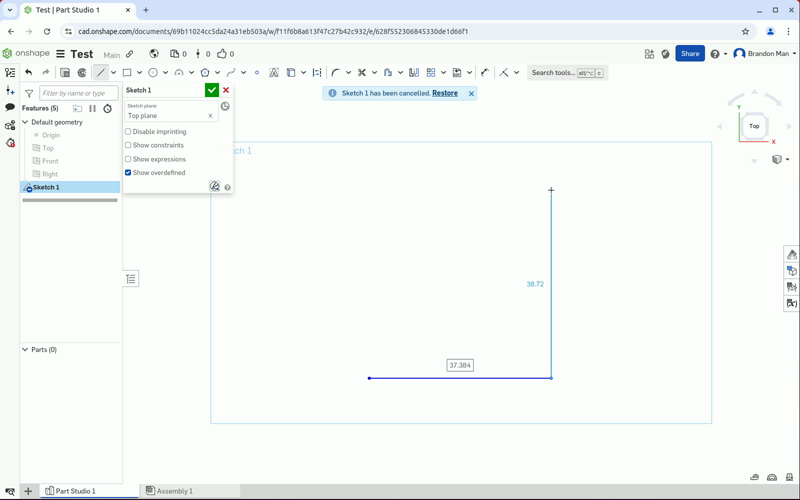
key_down(shift)
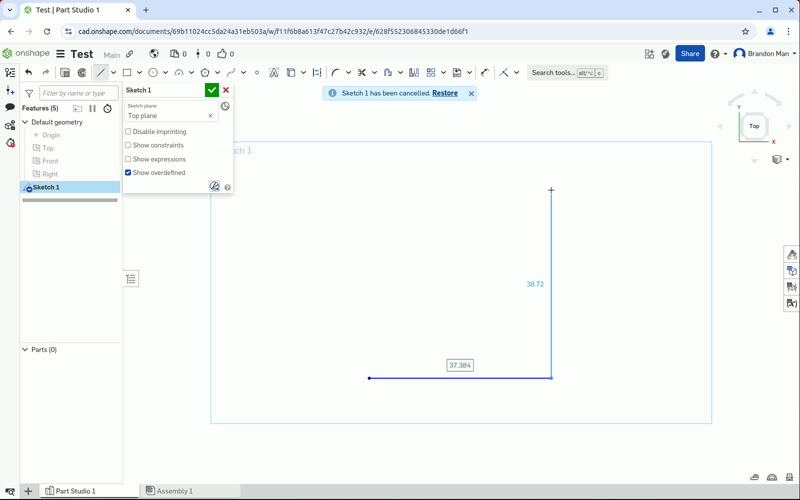
mouse_move(369, 189)
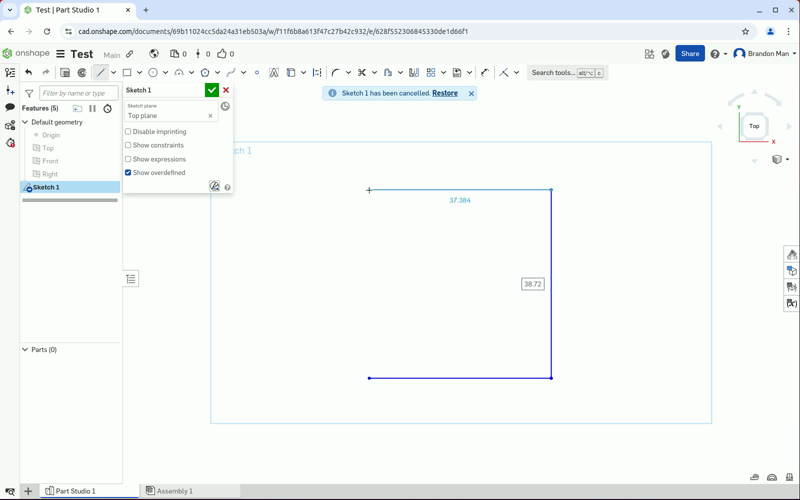
click(369, 189)
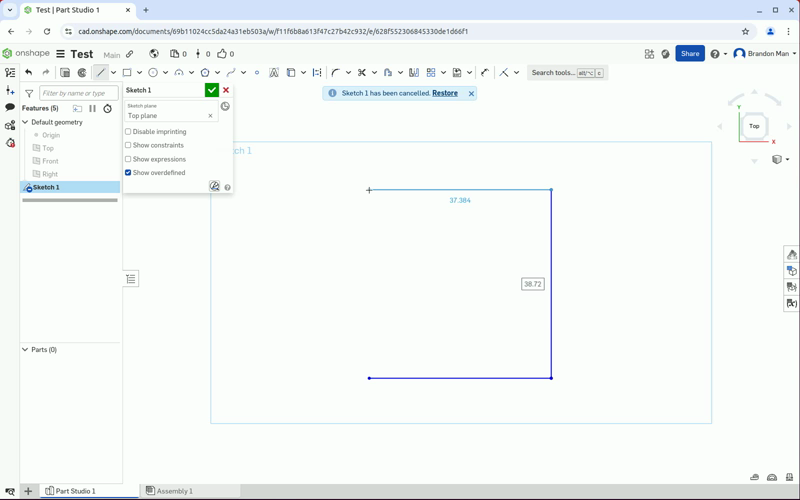
key_up(shift)
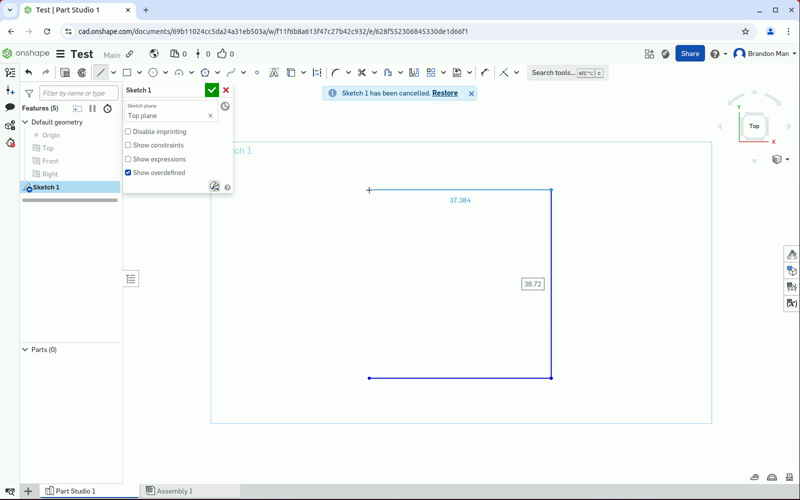
key_down(shift)
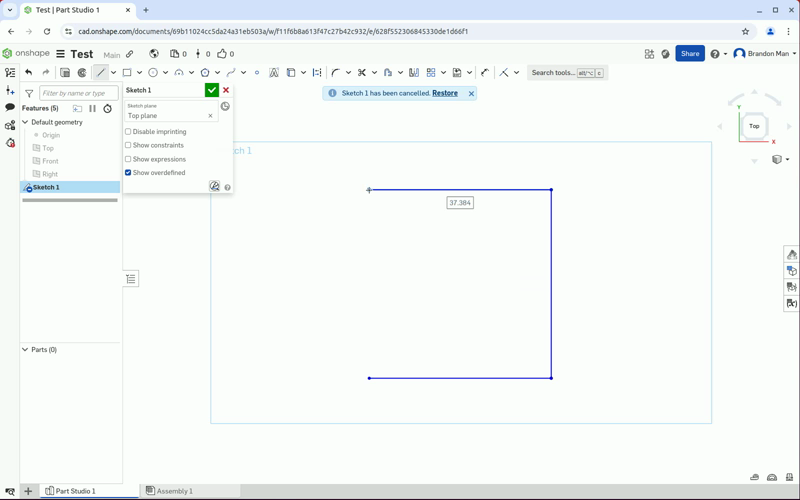
mouse_move(369, 378)
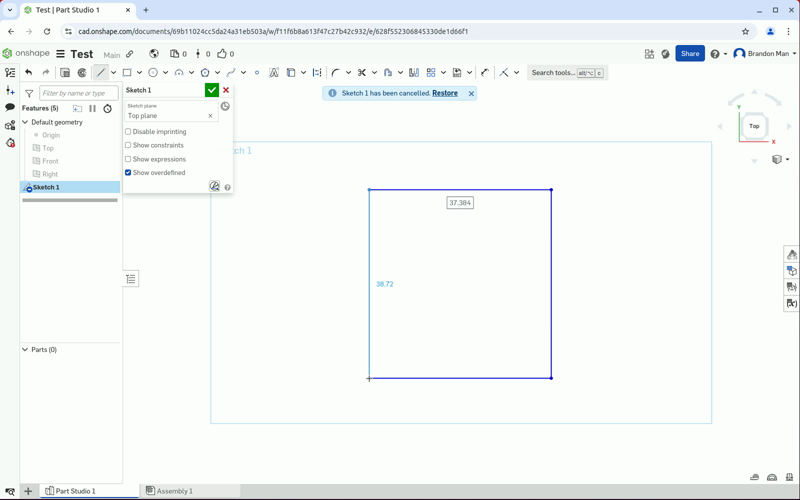
key_up(shift)
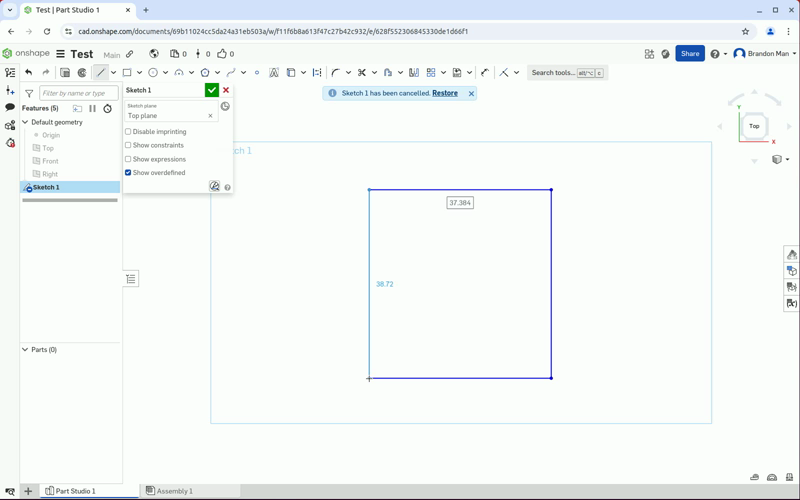
click(369, 378)
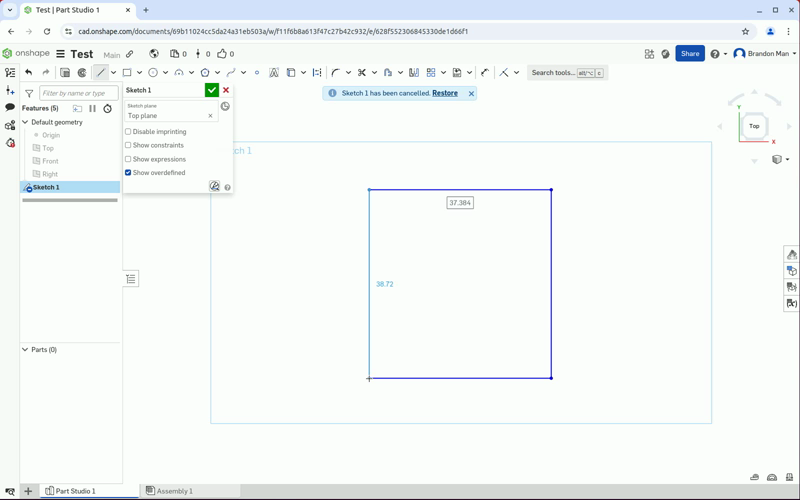
key(esc)
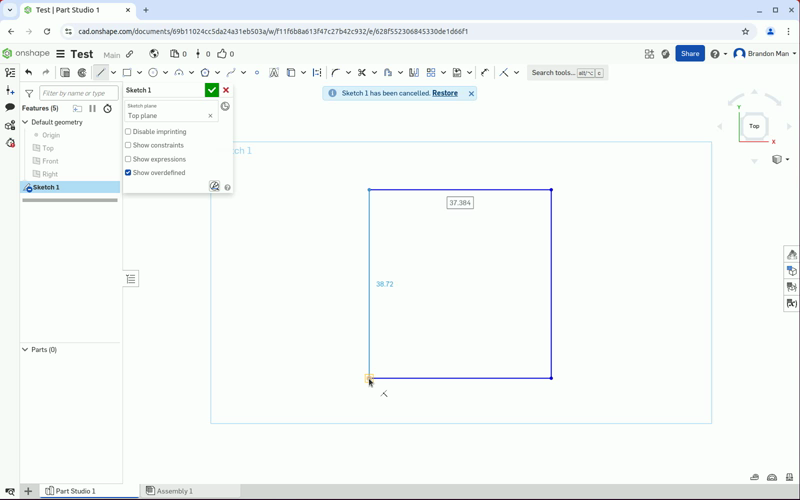
mouse_move(458, 252)
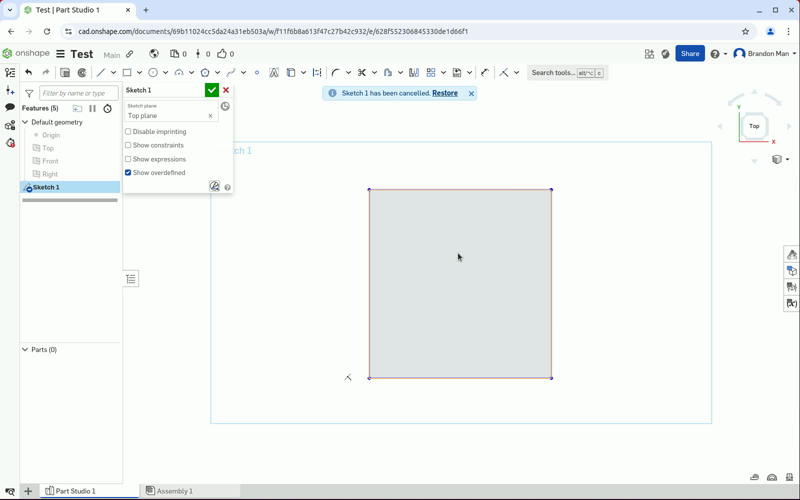
click(458, 252)
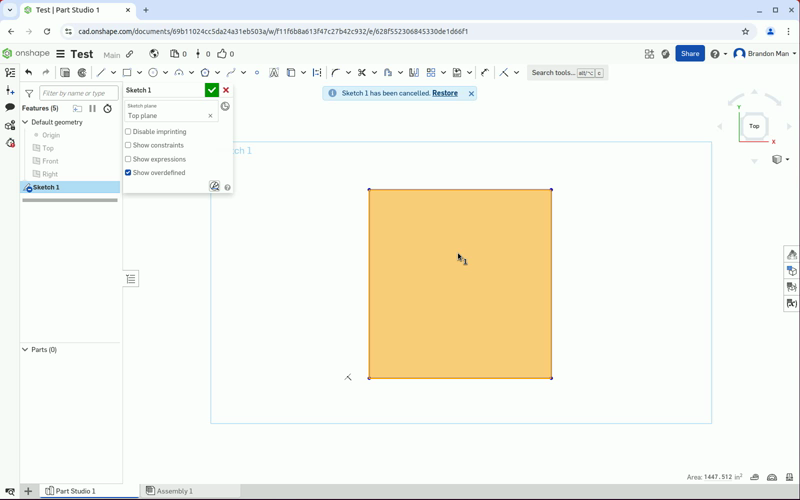
mouse_move(73, 352)
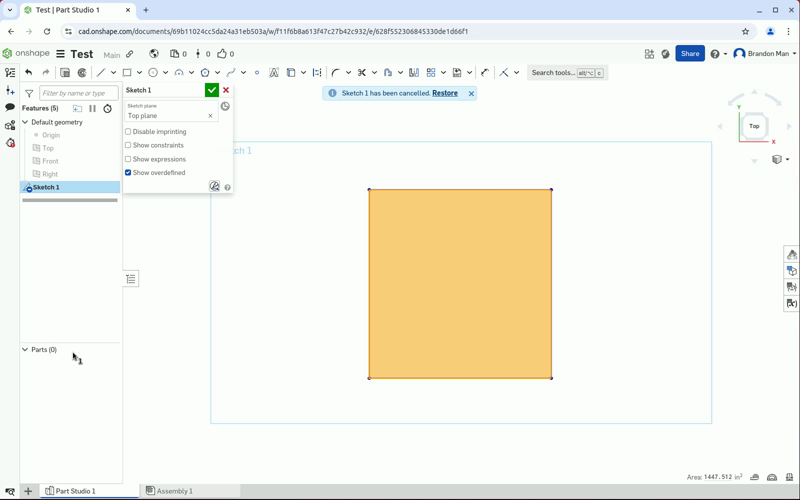
key(shift+y)
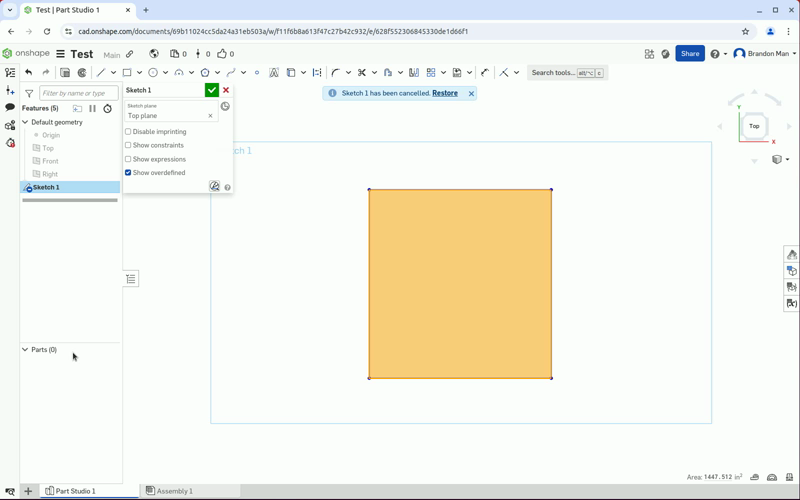
key(shift+e)
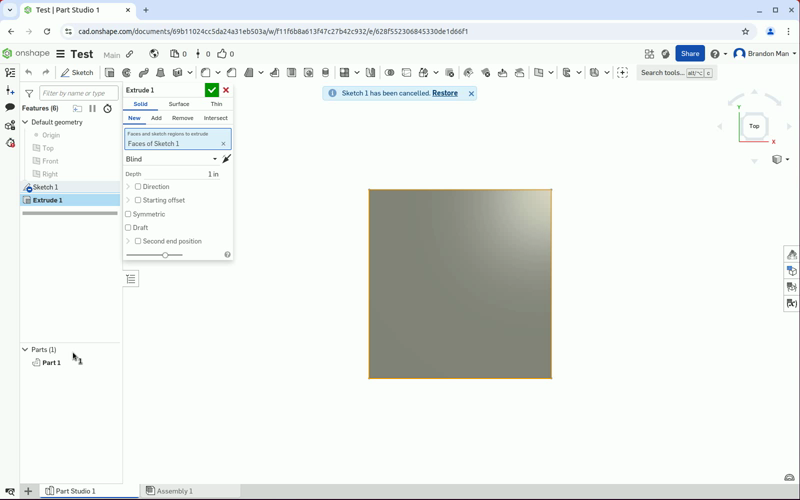
mouse_move(143, 106)
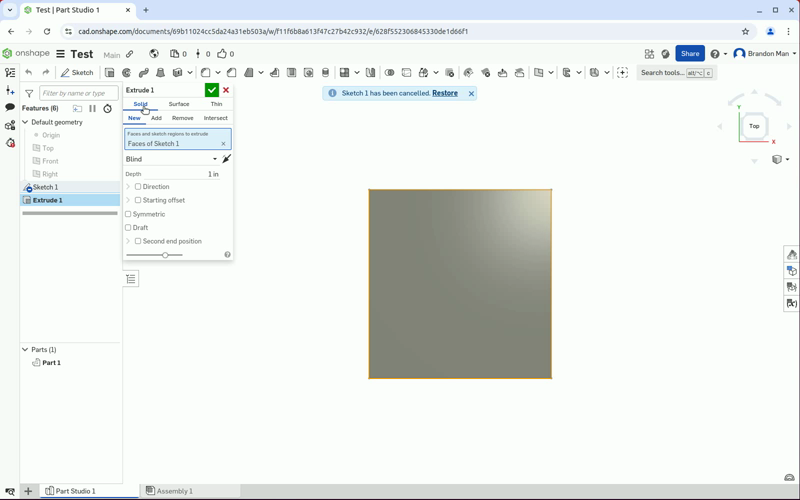
click(143, 106)
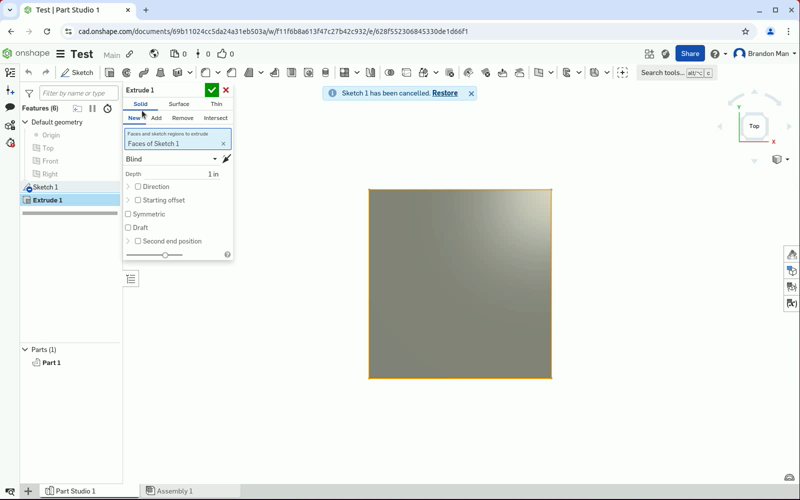
mouse_move(137, 120)
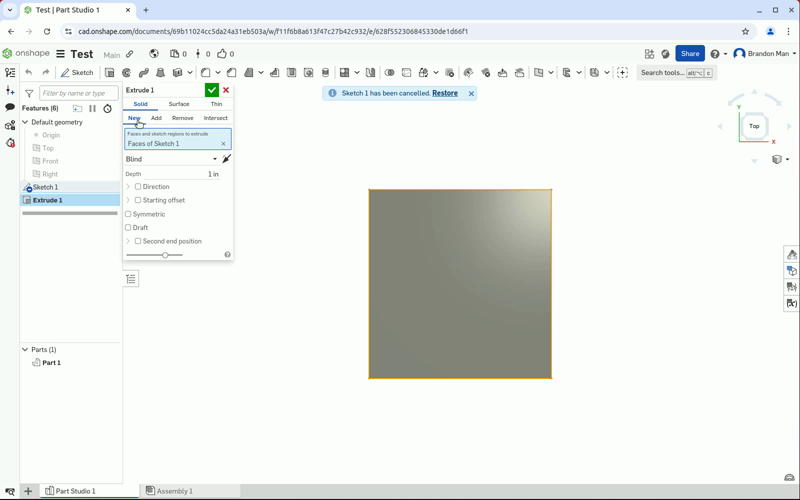
click(137, 120)
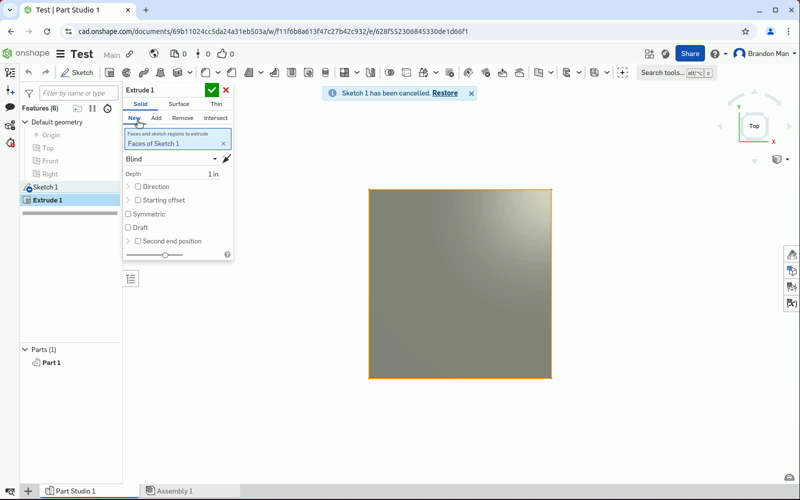
key(tab, 4)
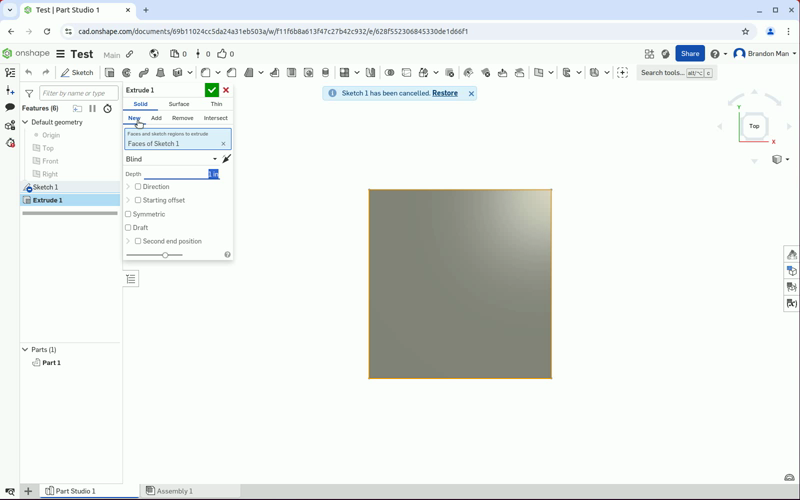
text(0.241)
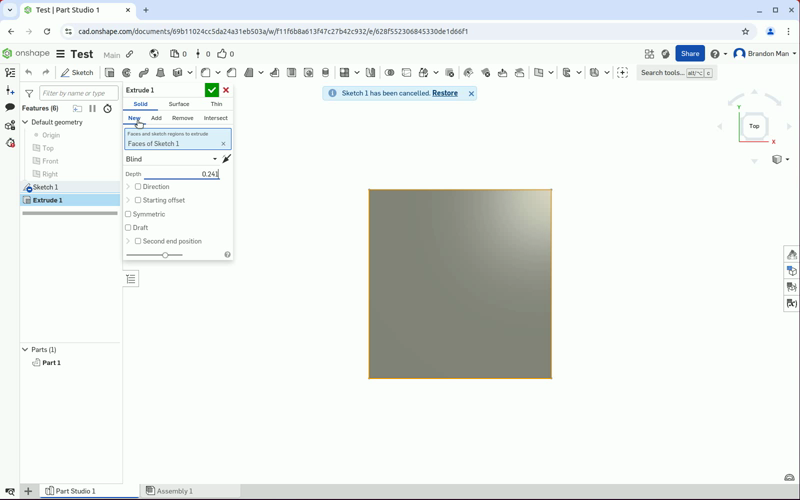
key(enter)
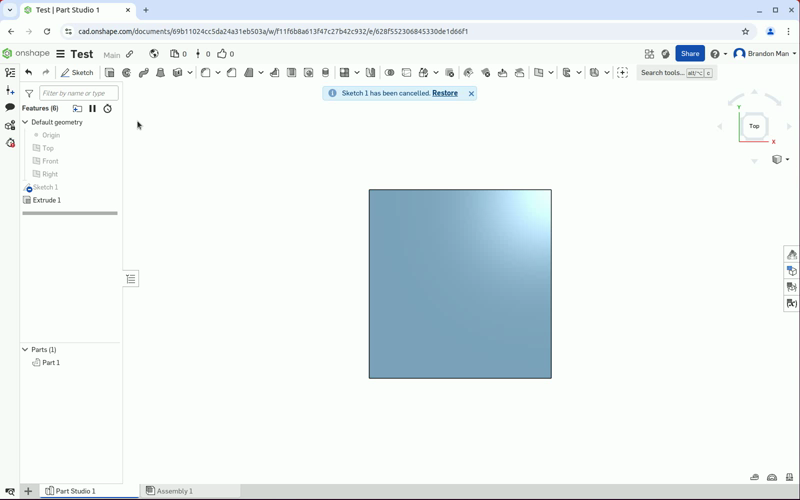
key(shift+h)
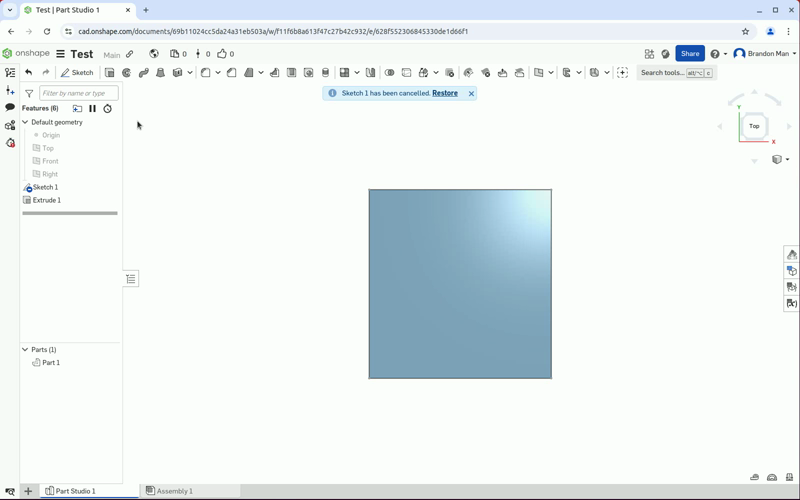
key(shift+h)
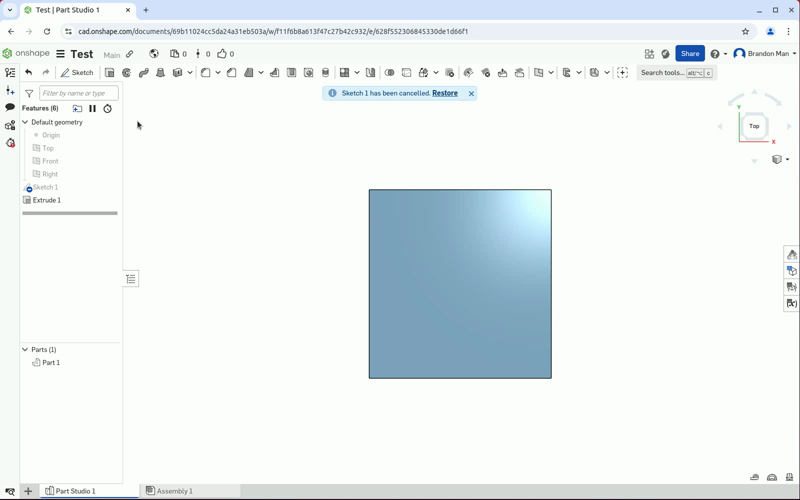
mouse_move(73, 189)
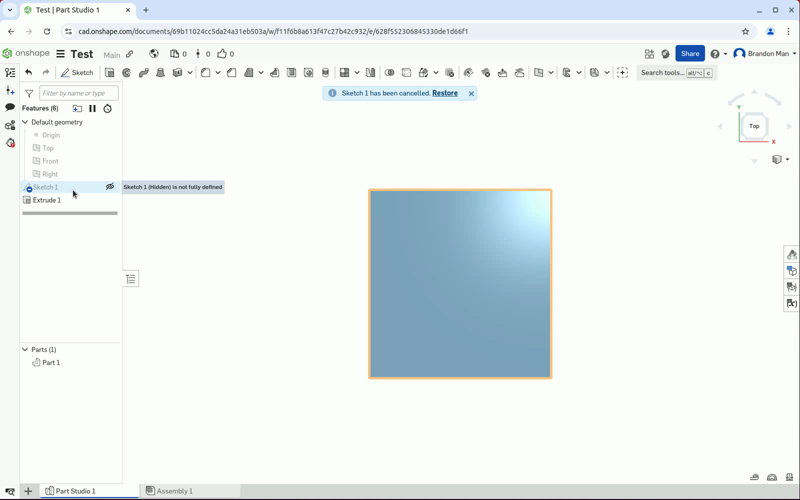
click(73, 189)
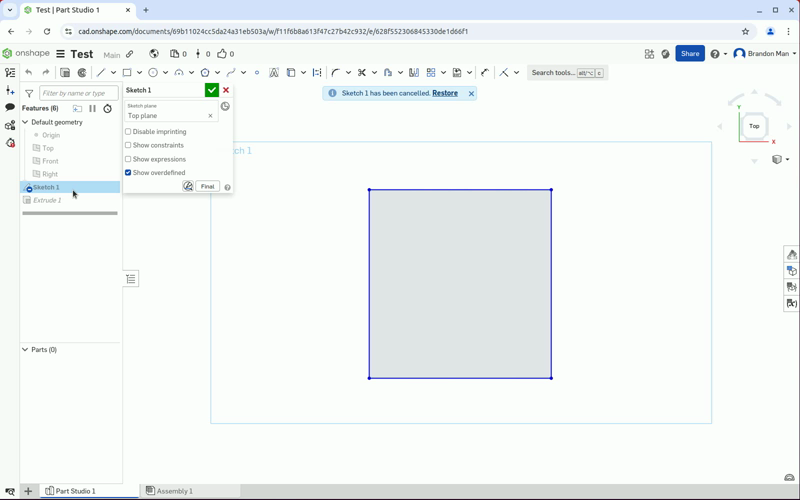
mouse_move(229, 92)
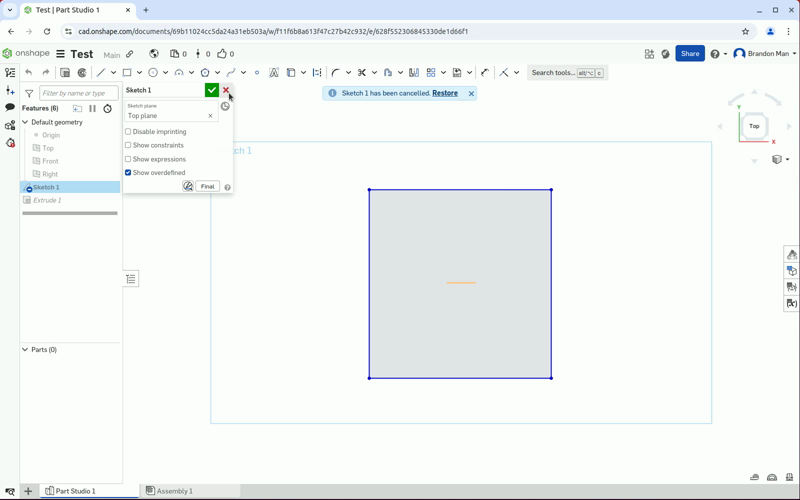
click(229, 92)
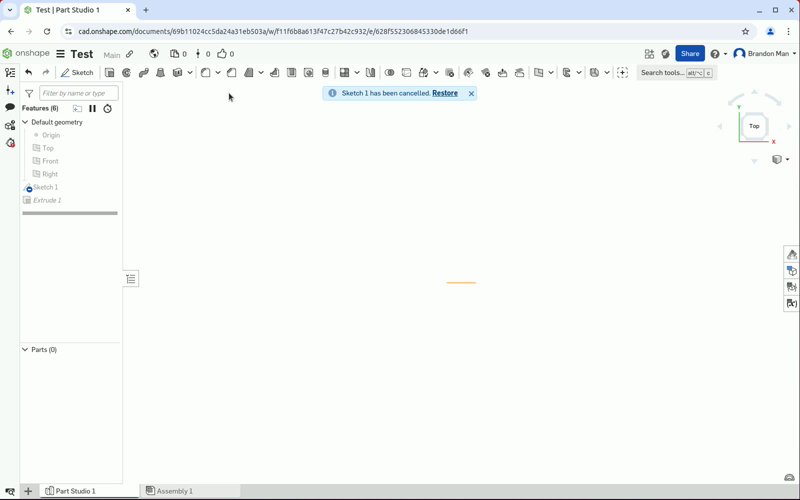
mouse_move(541, 75)
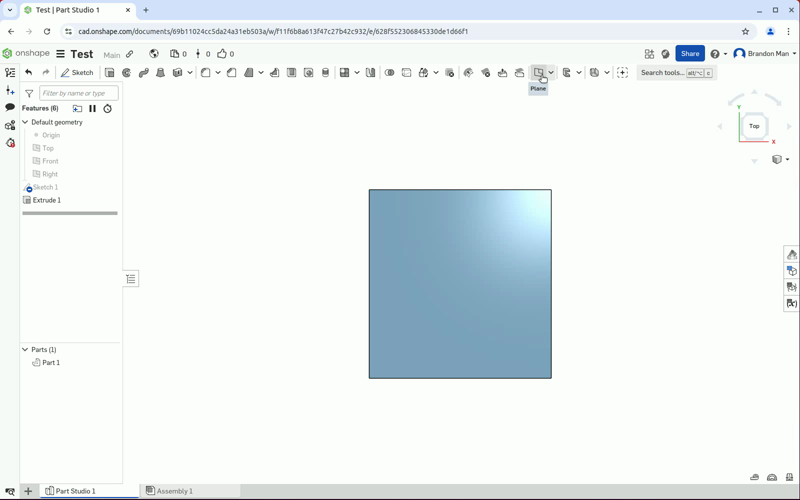
click(541, 75)
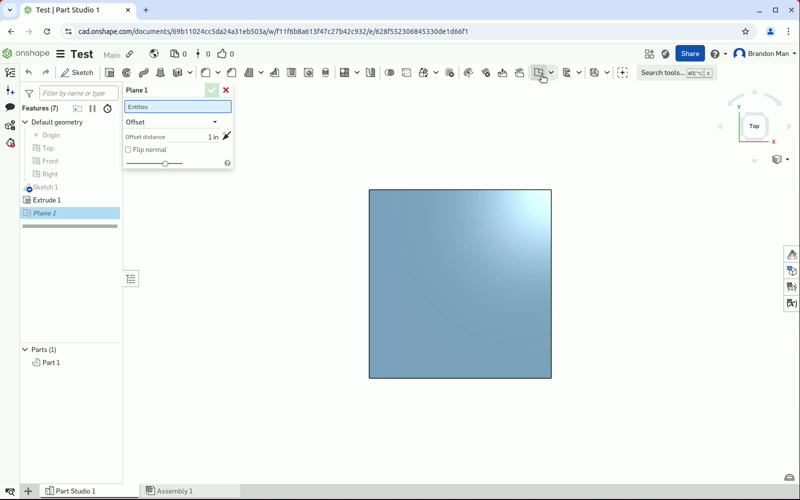
mouse_move(73, 150)
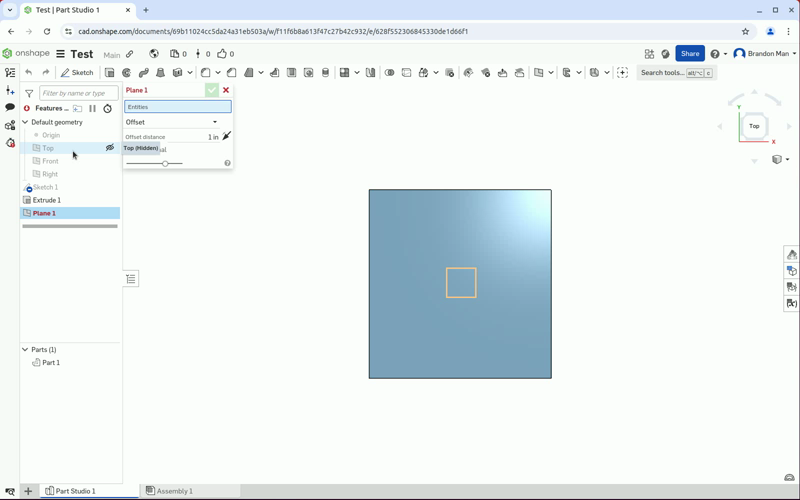
click(73, 150)
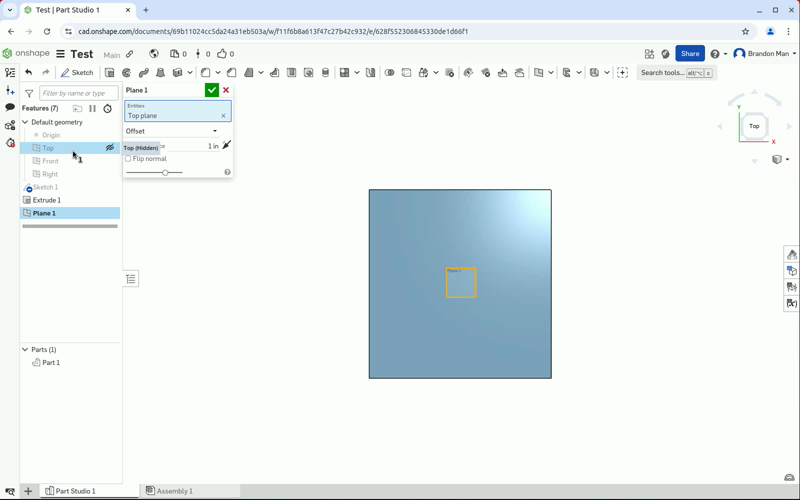
key(tab, 2)
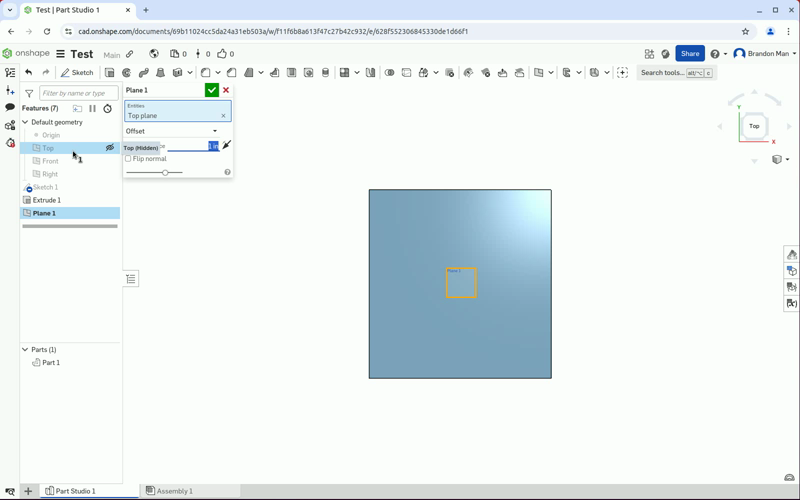
text(0.246)
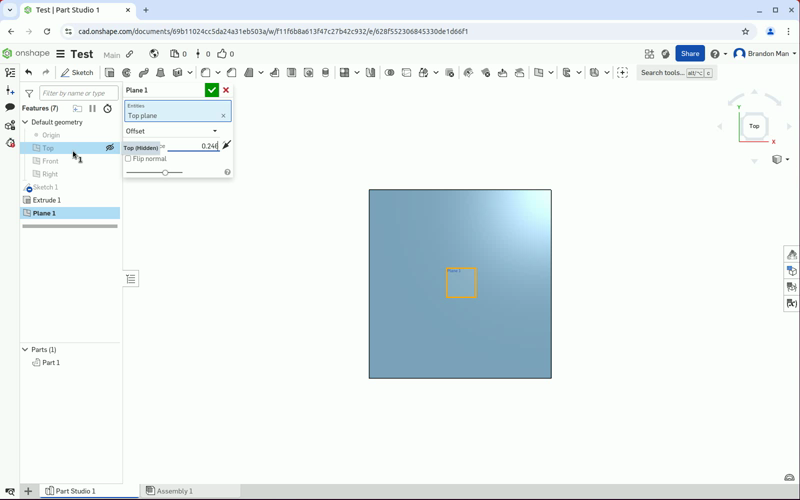
key(enter, 2)
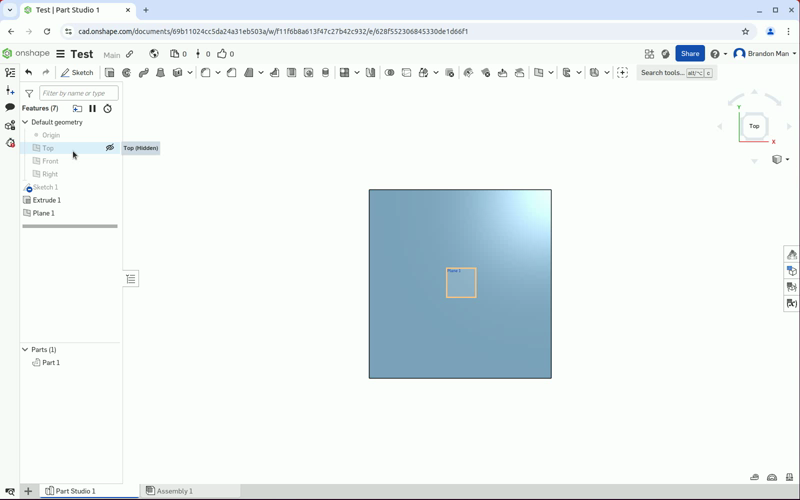
key(shift+s)
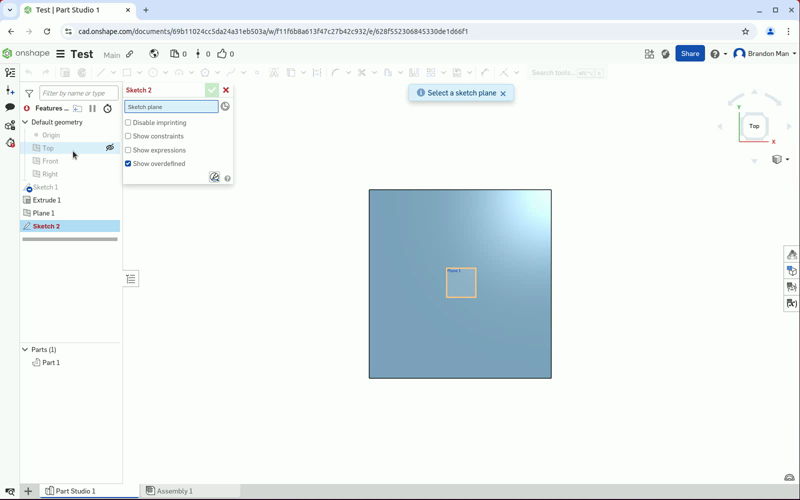
mouse_move(73, 215)
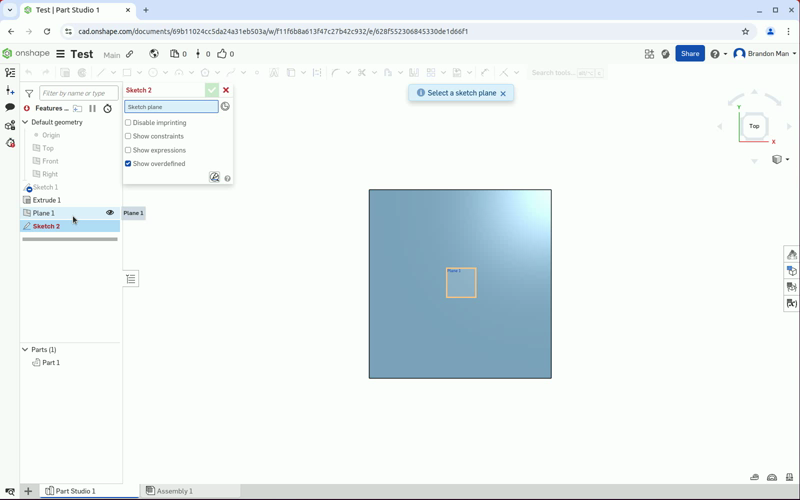
click(73, 215)
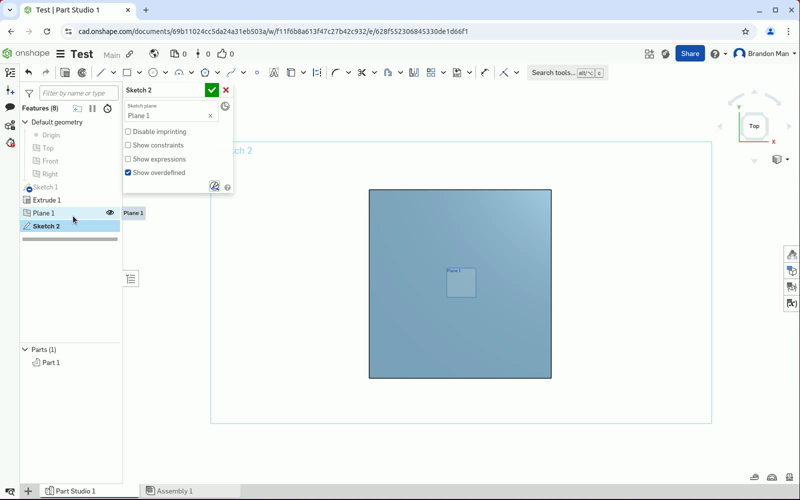
mouse_move(73, 352)
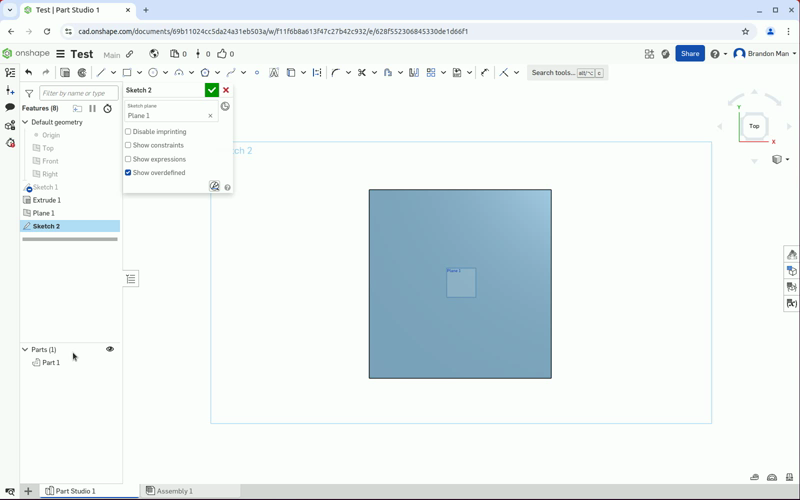
key(y)
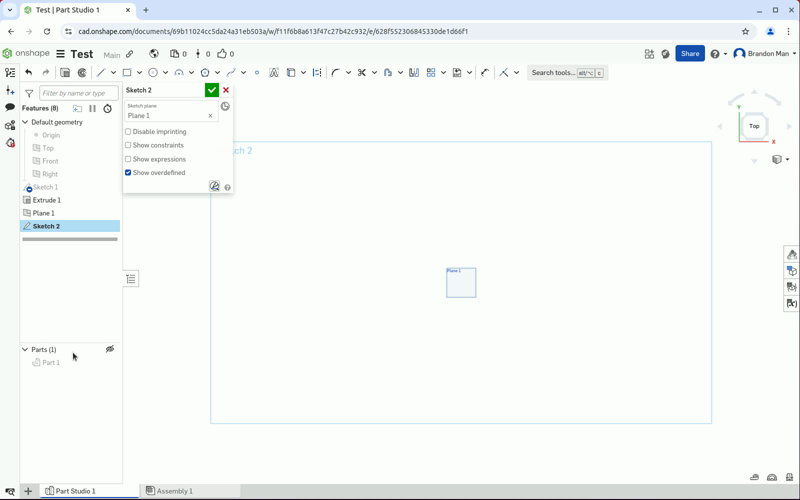
key(l)
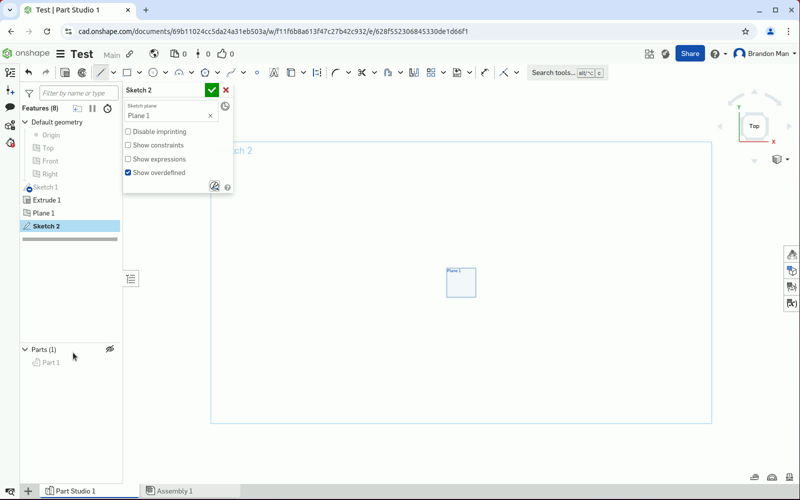
key_down(shift)
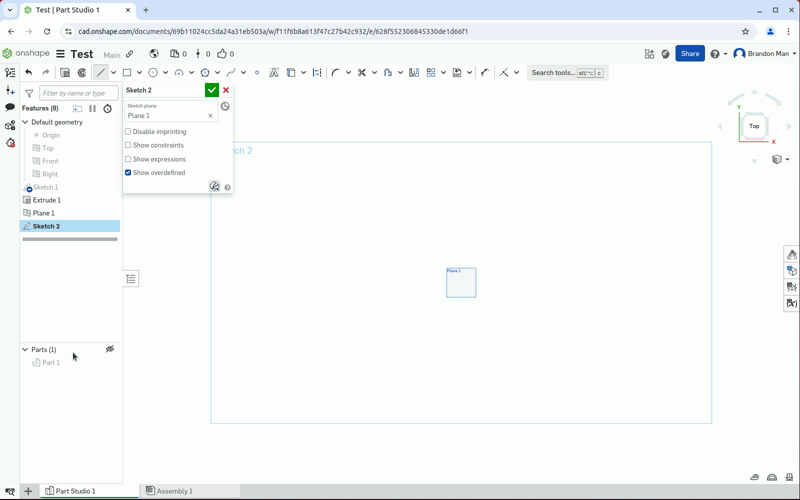
mouse_move(375, 370)
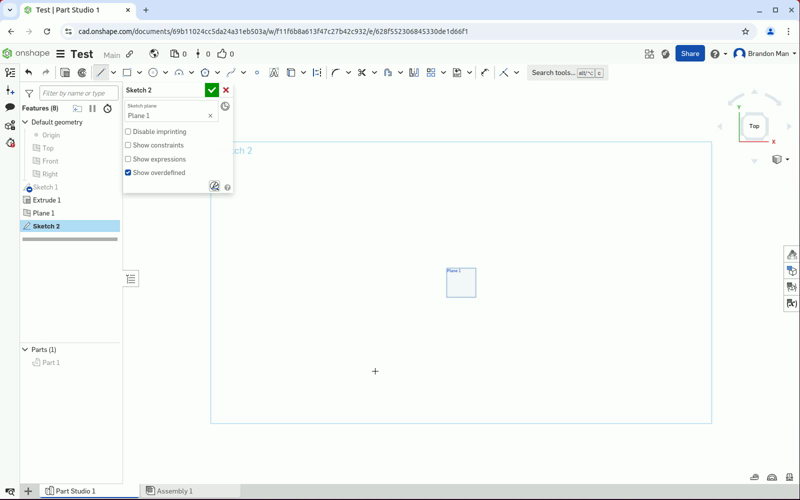
click(375, 370)
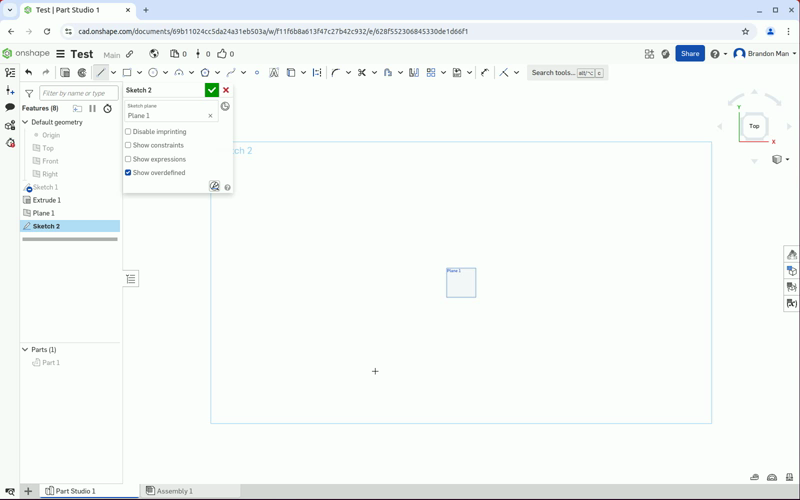
key_up(shift)
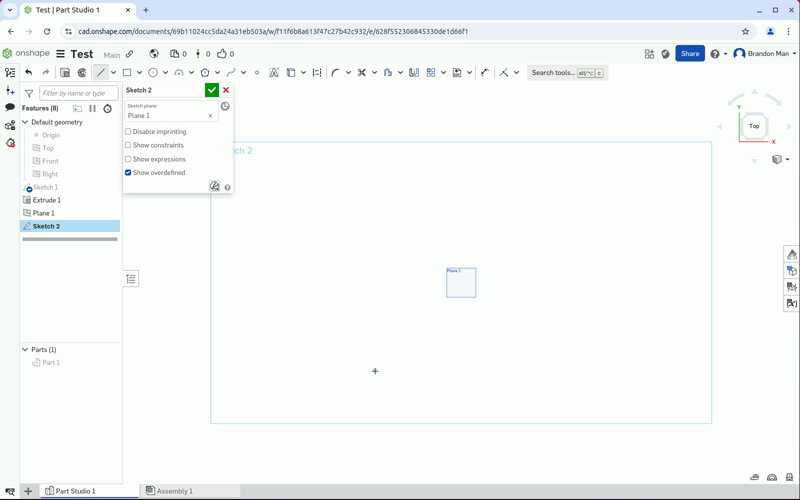
key_down(shift)
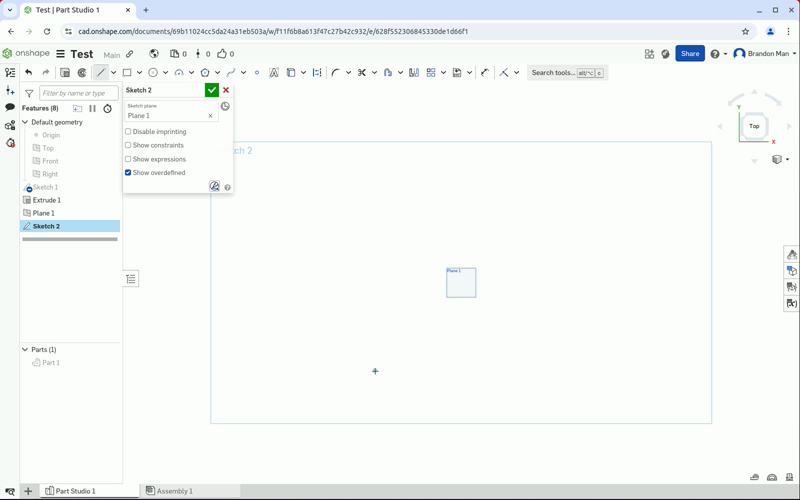
mouse_move(544, 370)
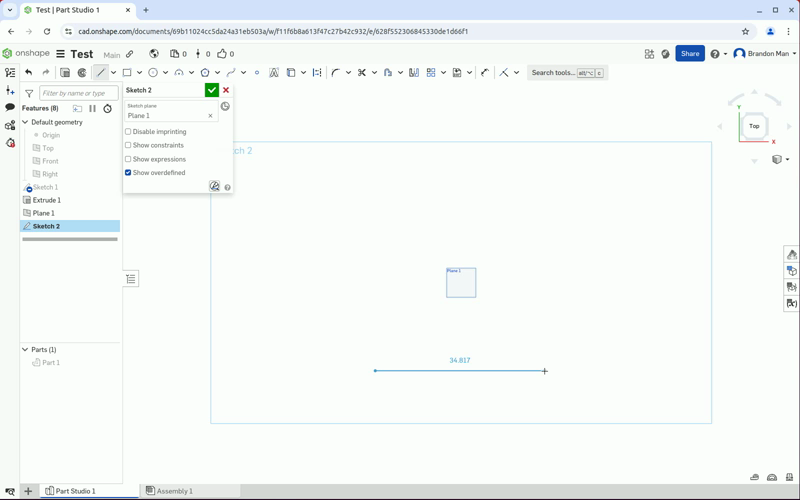
click(544, 370)
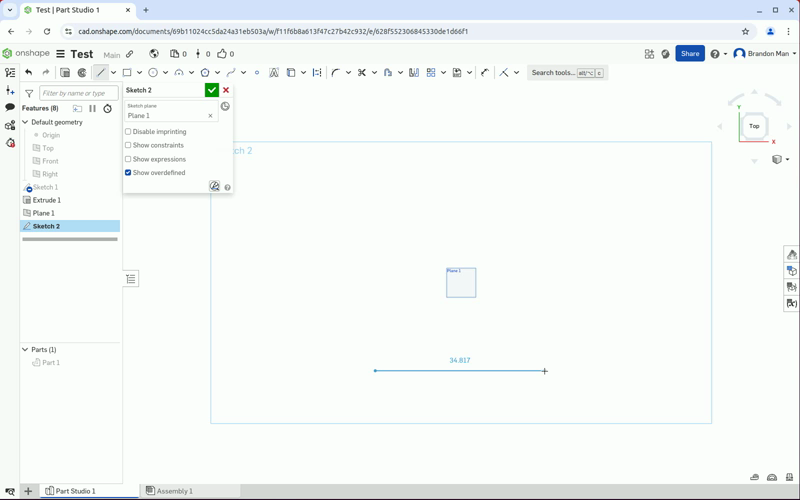
key_up(shift)
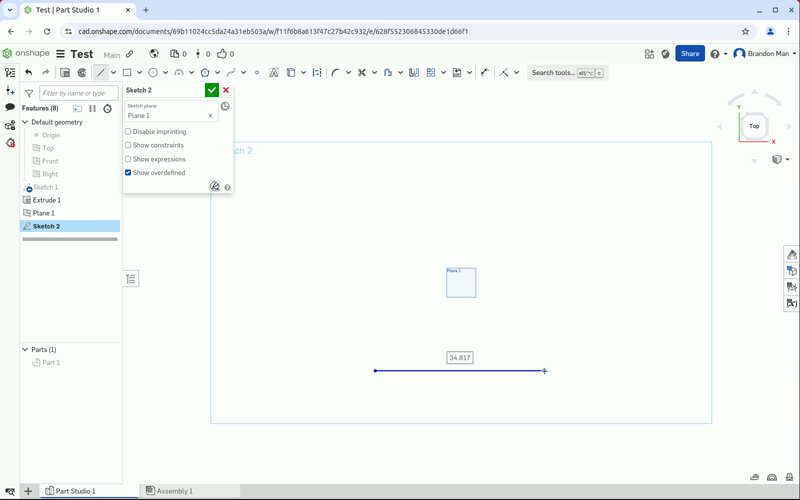
key_down(shift)
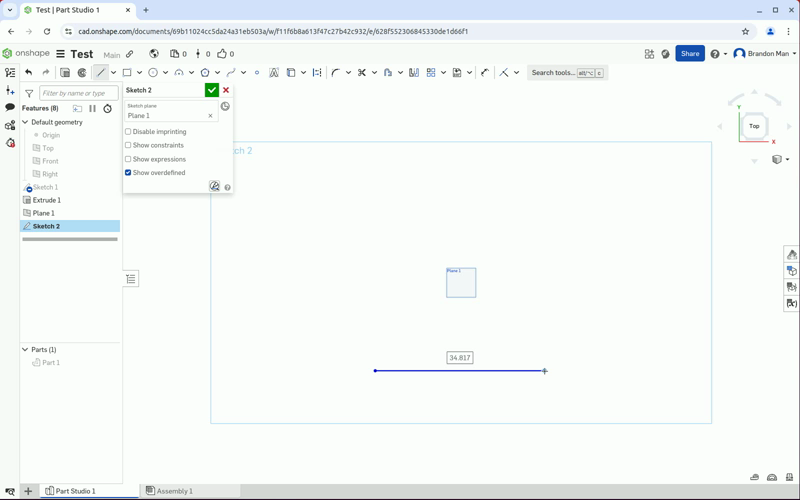
mouse_move(544, 195)
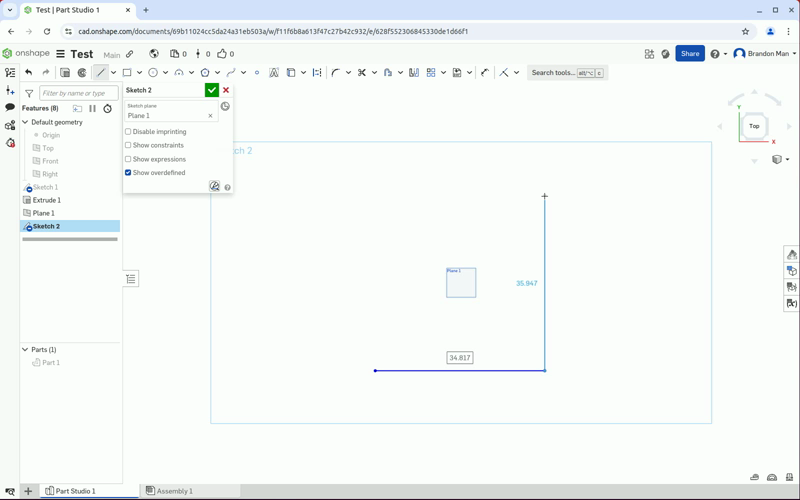
click(544, 195)
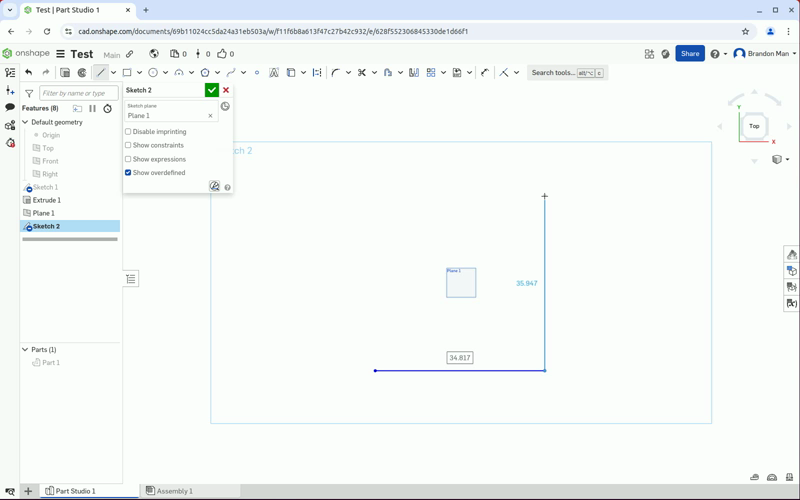
key_up(shift)
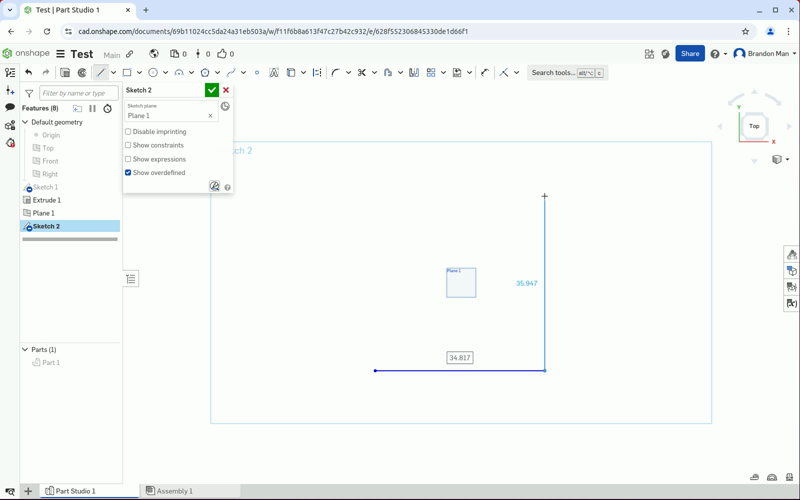
key_down(shift)
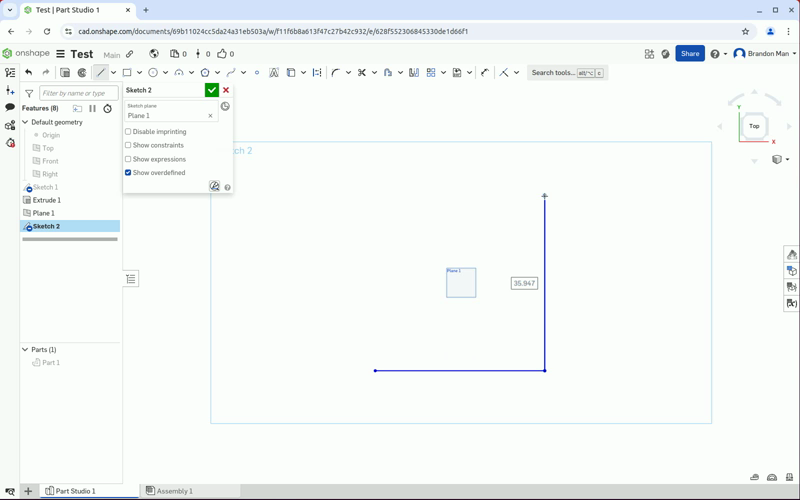
mouse_move(375, 195)
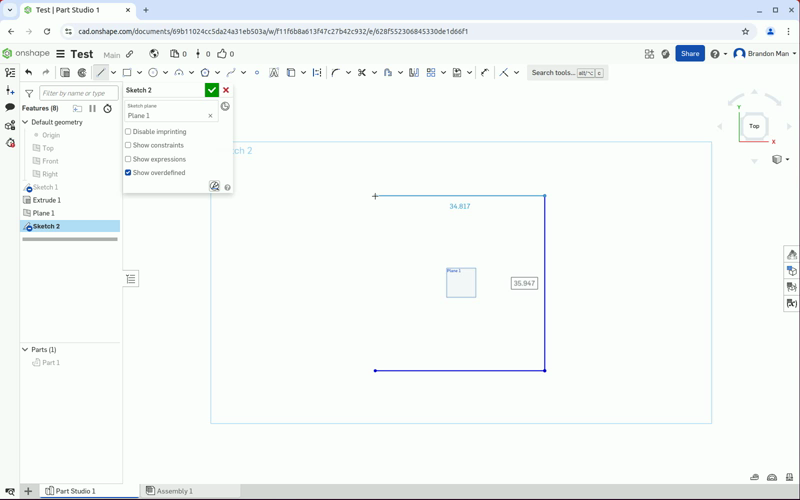
click(375, 195)
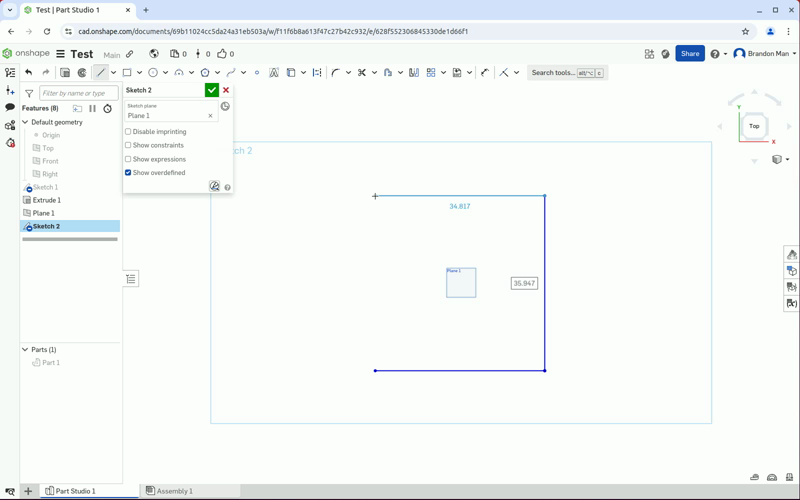
key_up(shift)
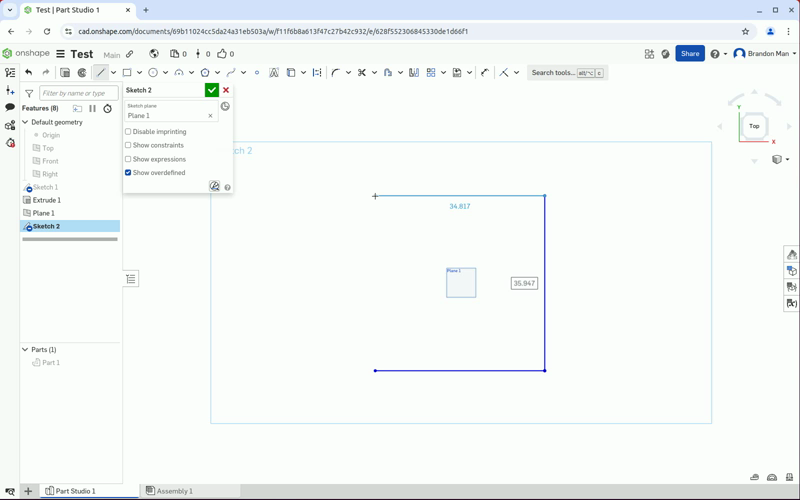
key_down(shift)
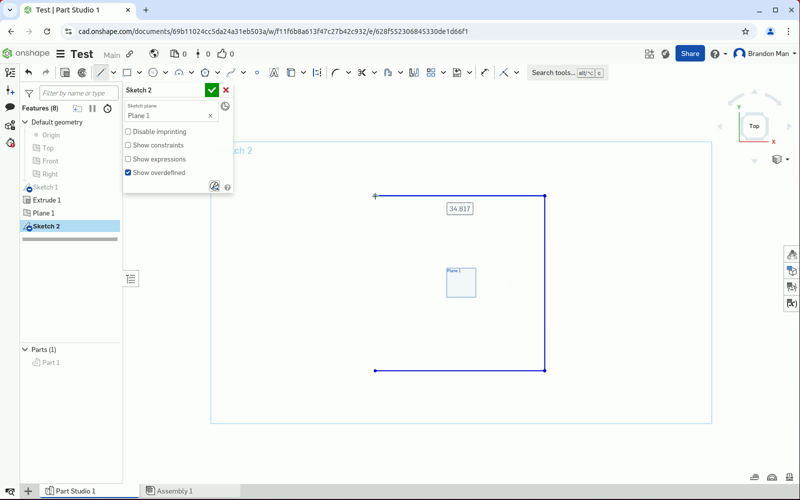
mouse_move(375, 370)
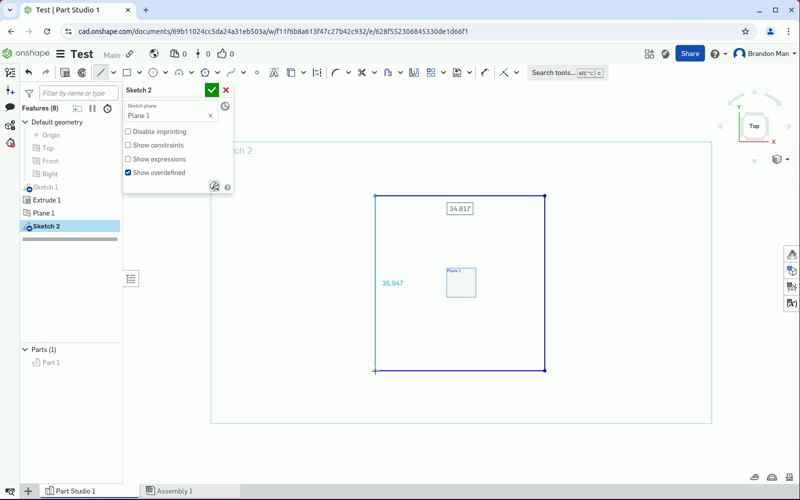
key_up(shift)
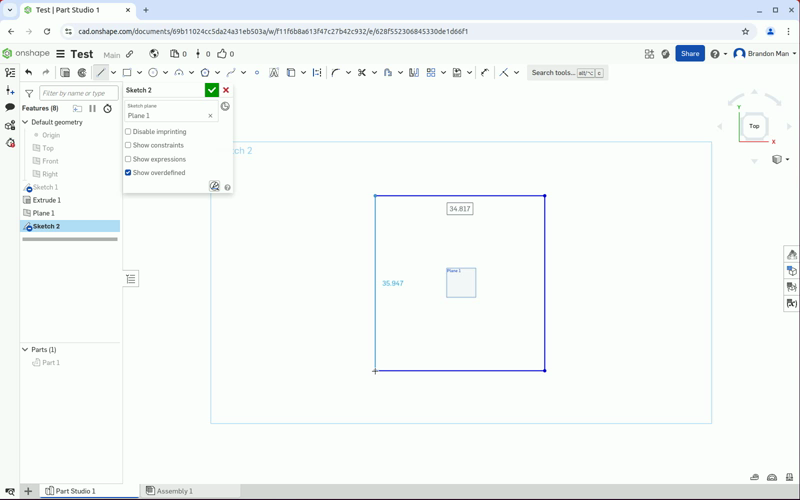
click(375, 370)
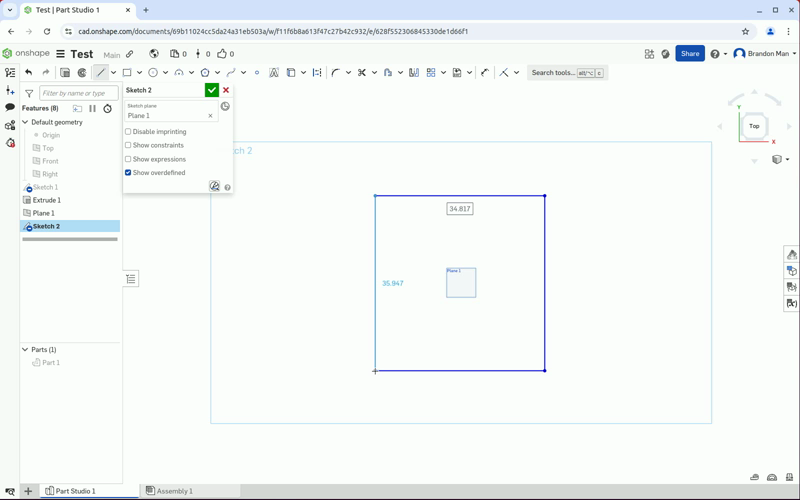
key(esc)
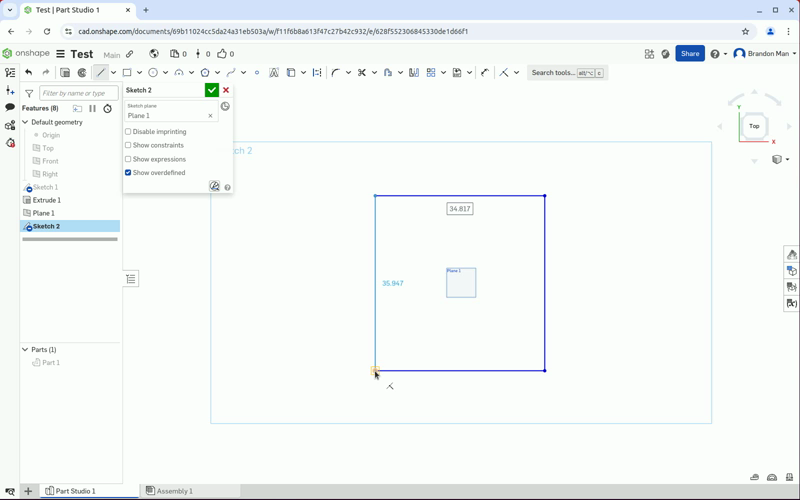
mouse_move(460, 283)
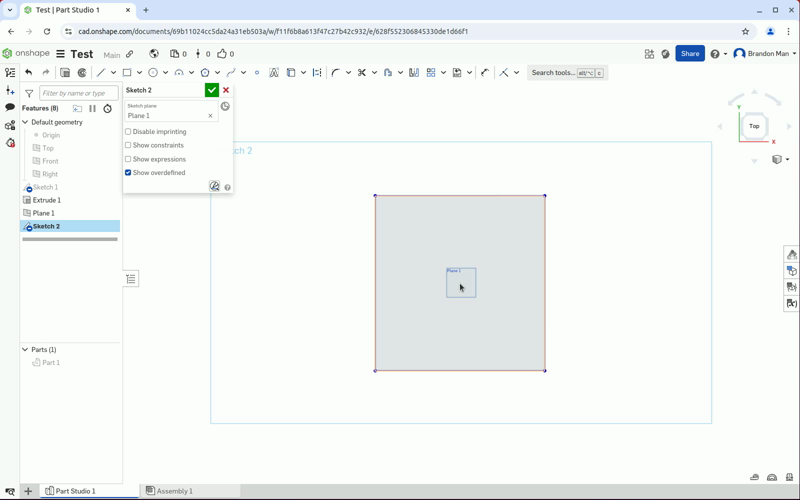
click(460, 283)
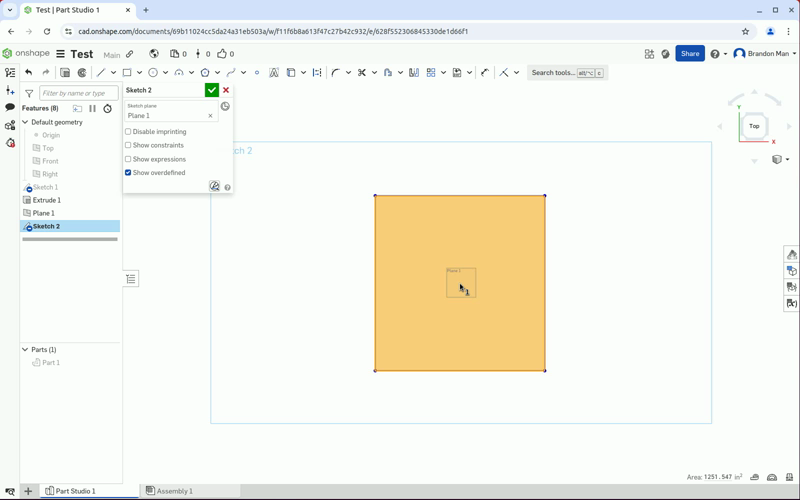
mouse_move(73, 352)
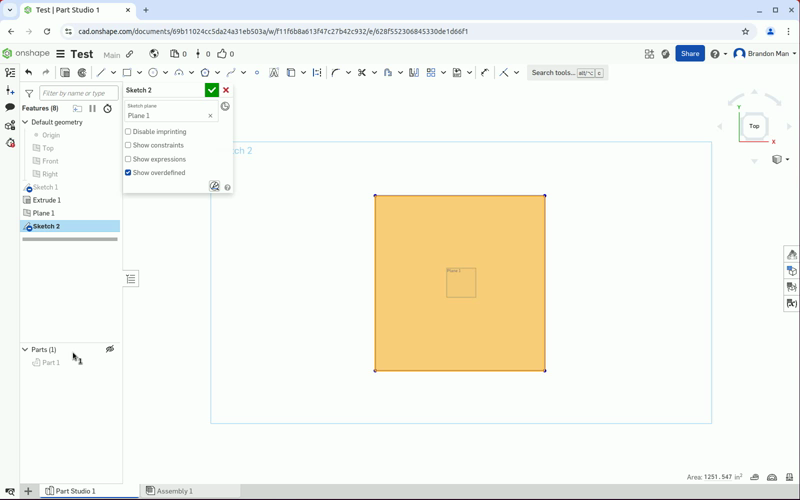
key(shift+y)
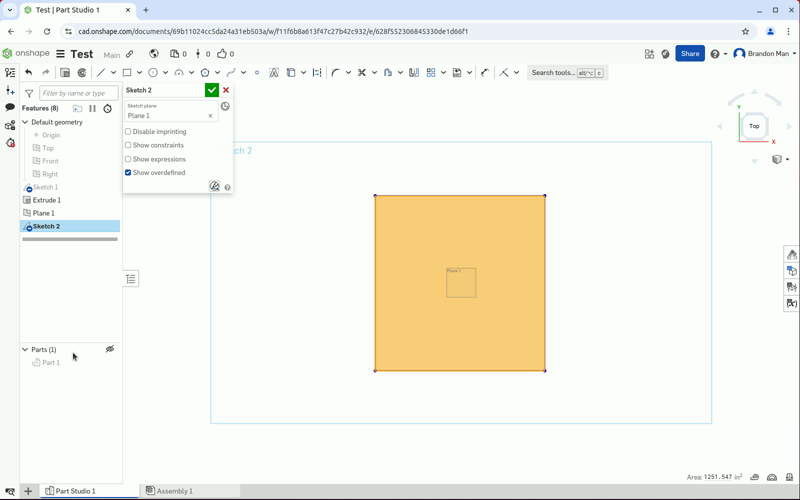
key(shift+e)
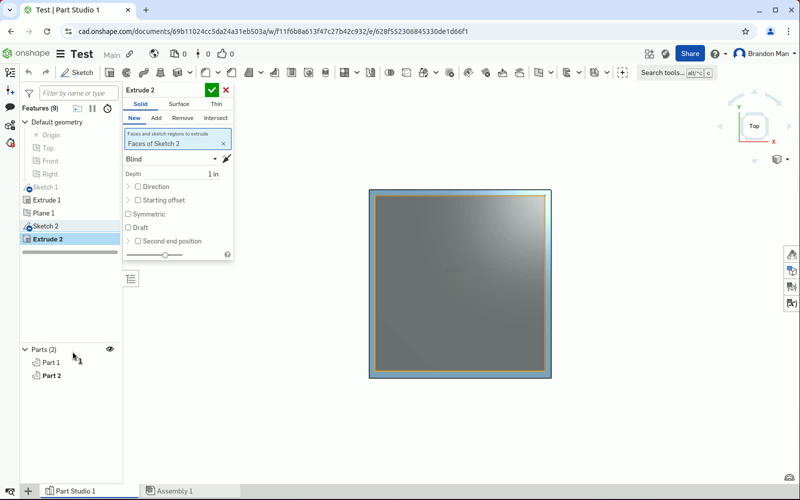
mouse_move(143, 106)
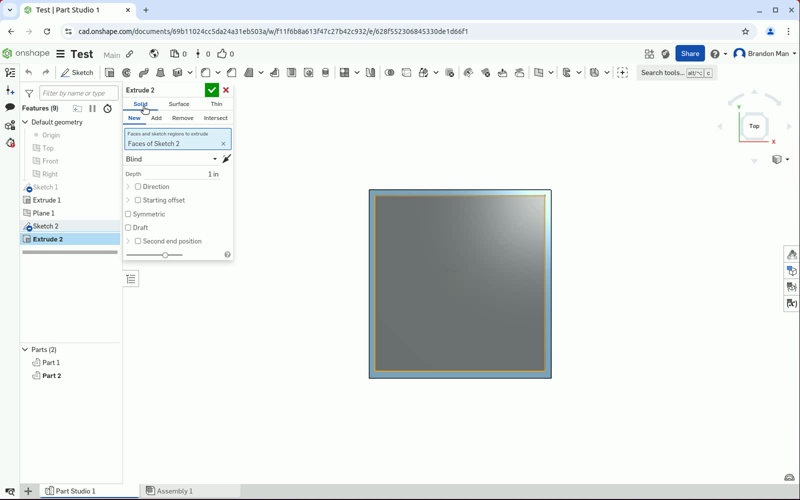
click(143, 106)
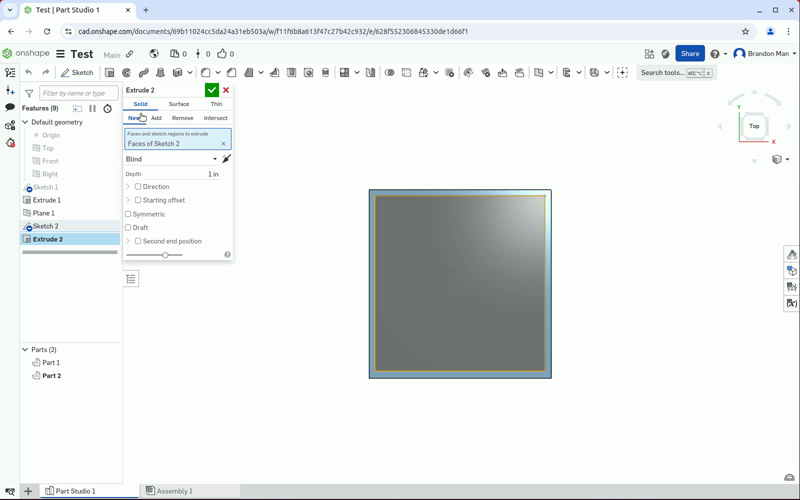
mouse_move(137, 120)
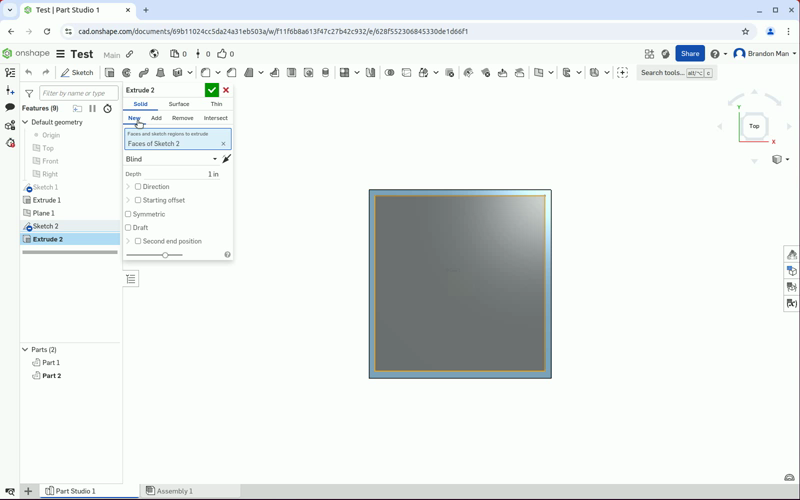
click(137, 120)
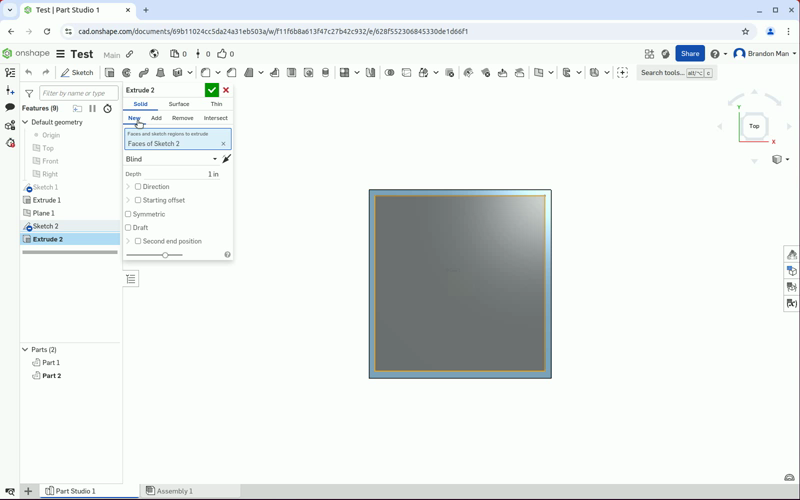
key(tab, 4)
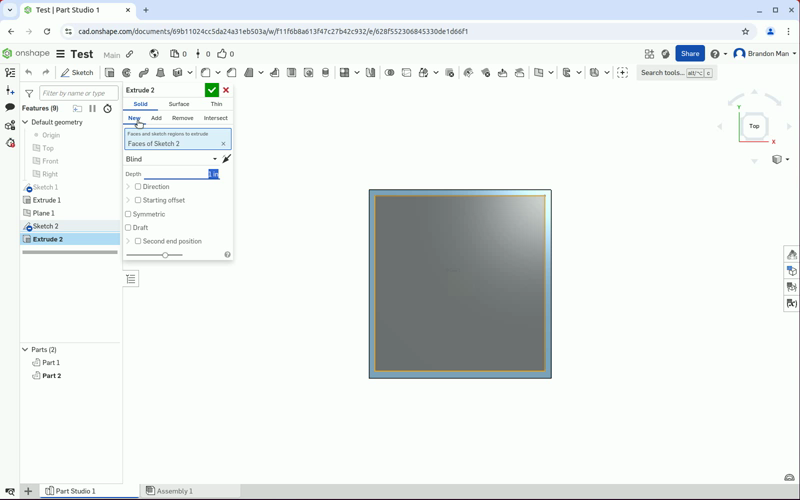
text(0.241)
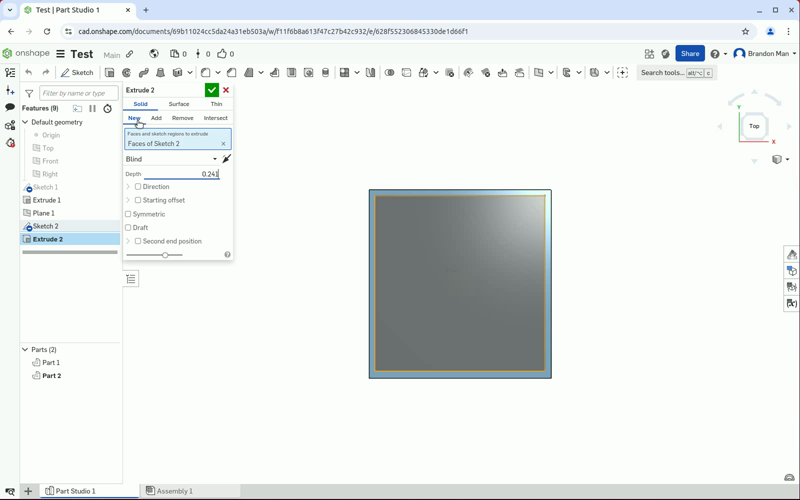
key(enter)
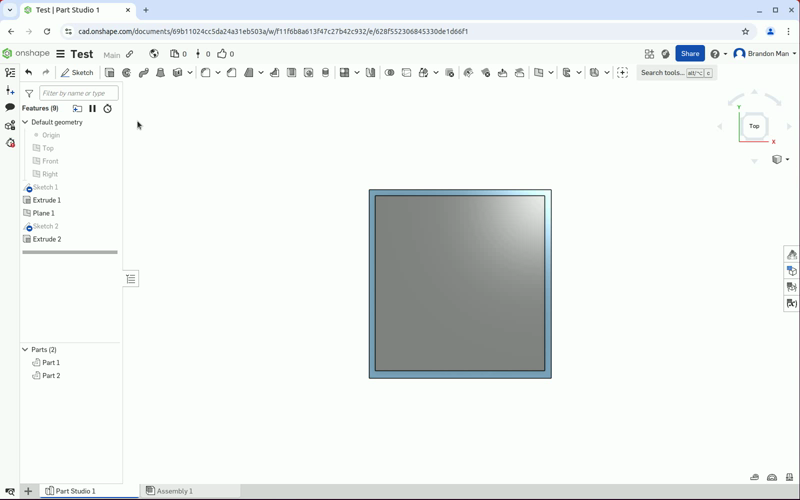
key(shift+h)
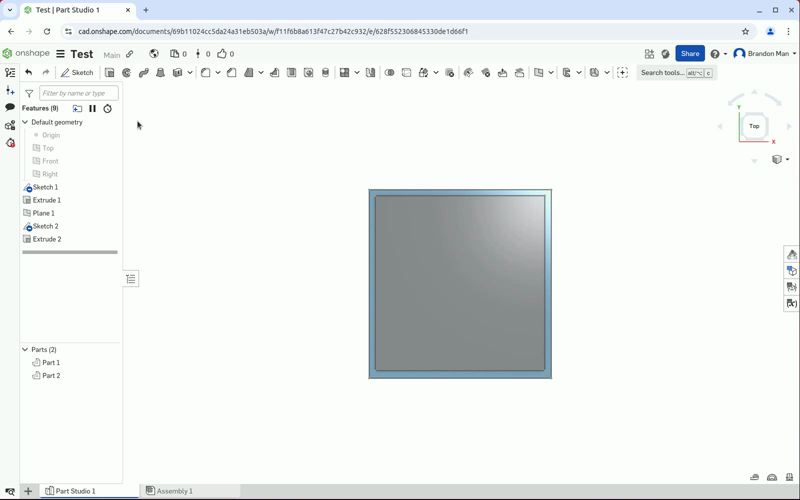
key(shift+h)
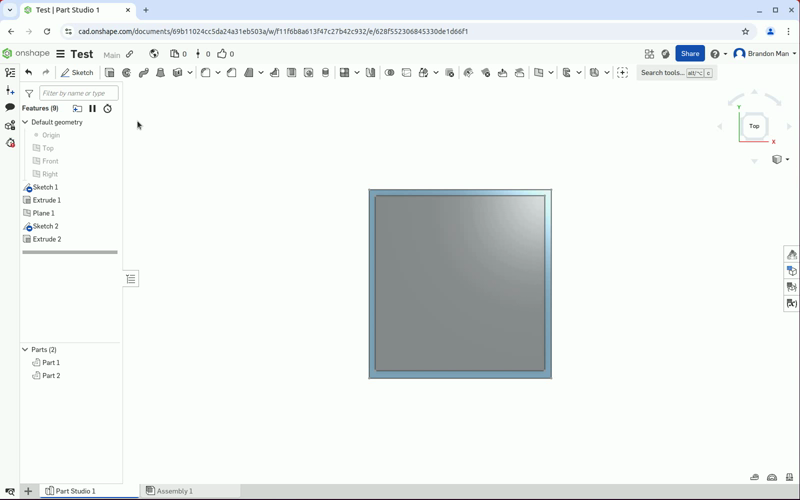
key(shift+7)
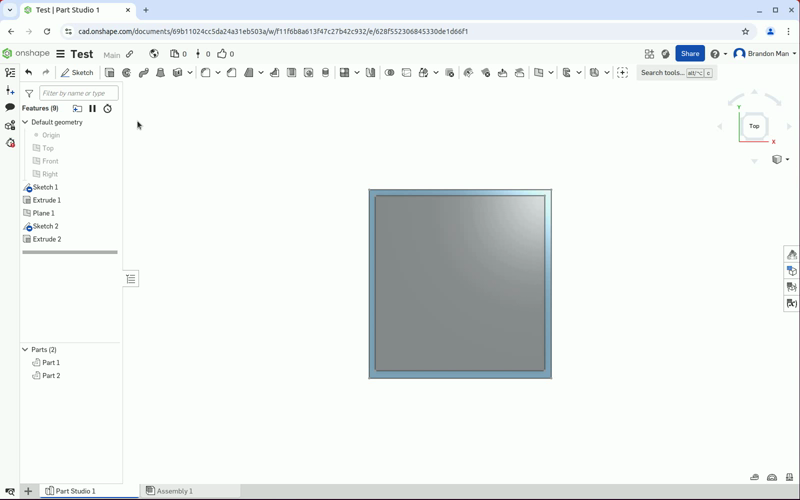
key(up, 3)
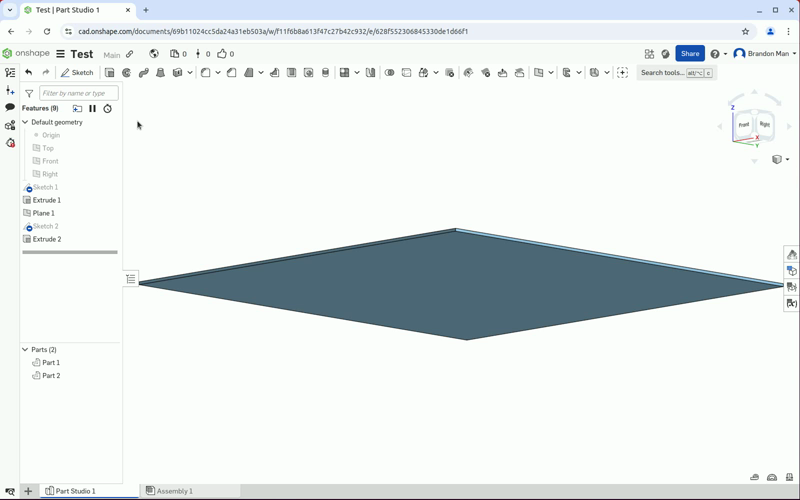
key(left, 3)
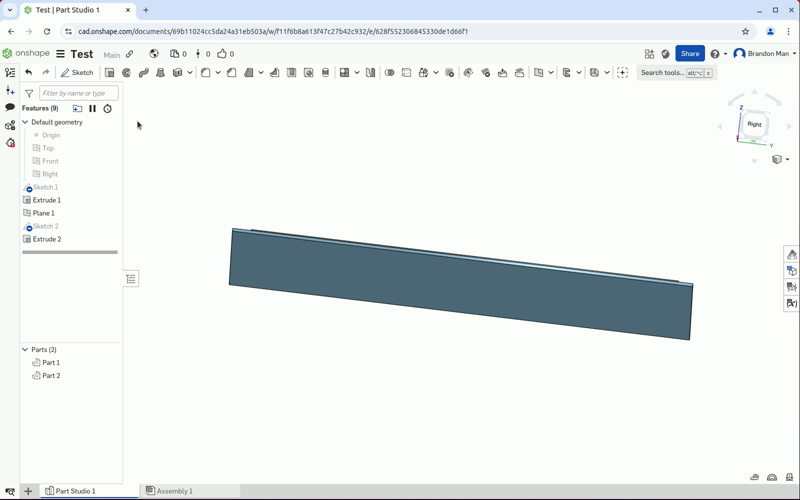
key(right, 3)
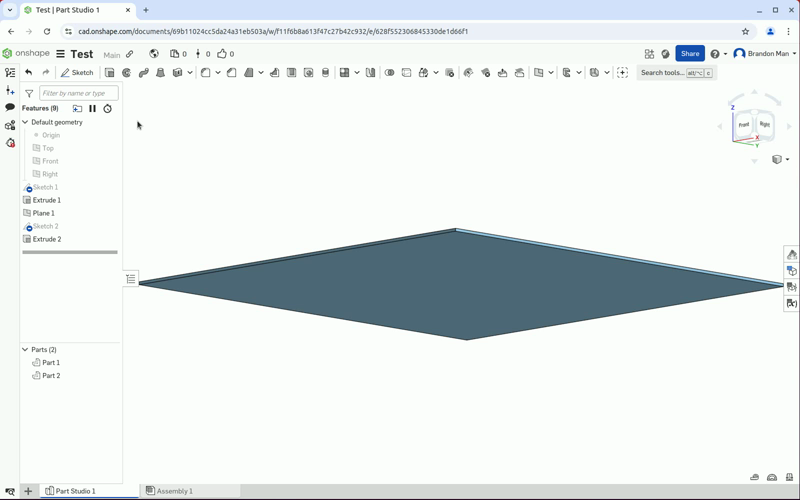
key(down, 3)
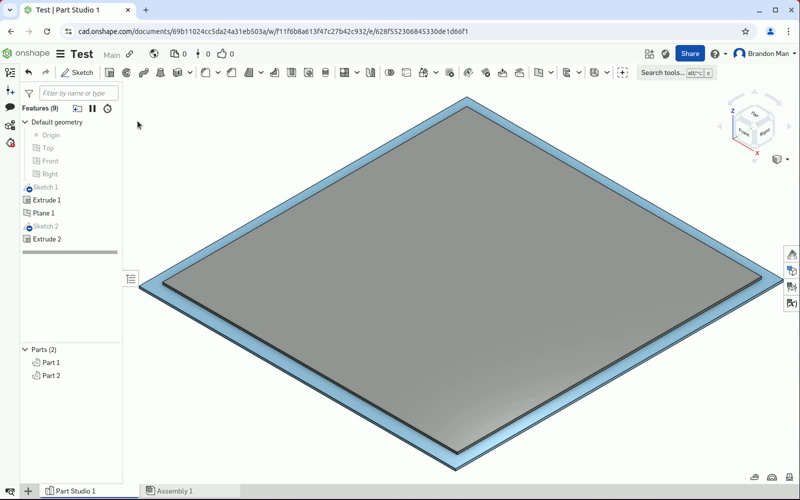
mouse_move(73, 189)
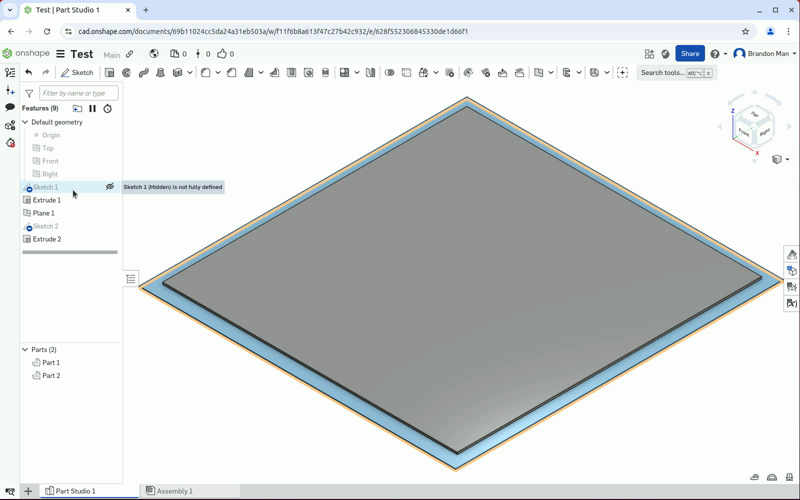
click(73, 189)